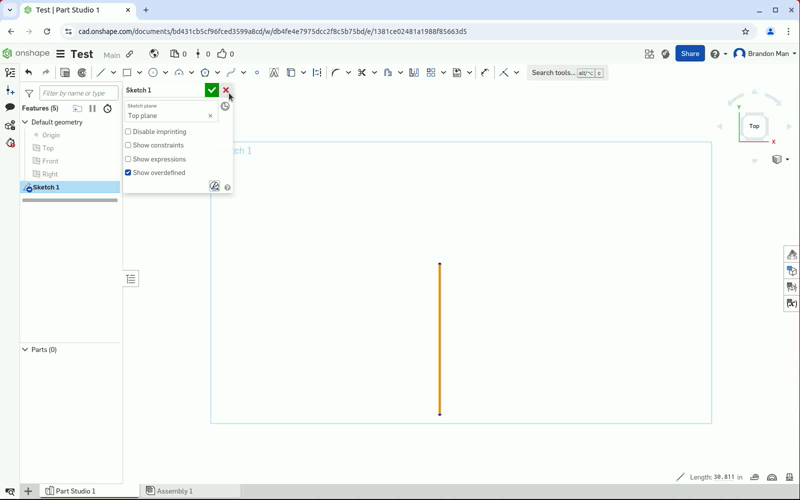
key(shift+h)
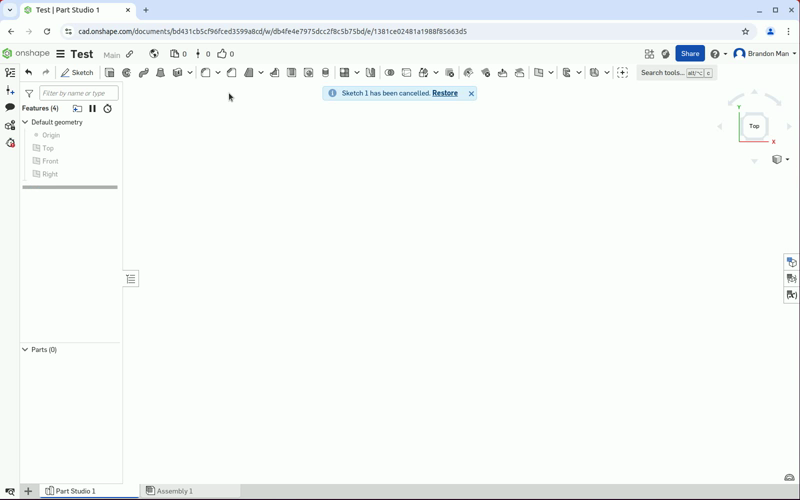
mouse_move(73, 352)
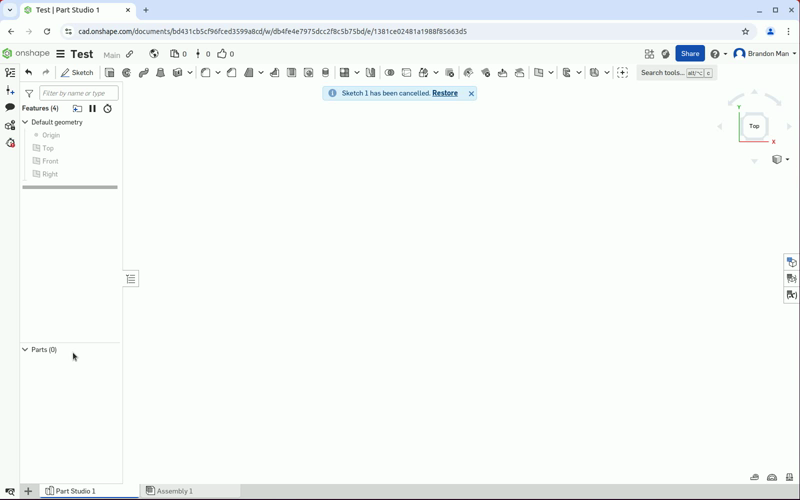
key(y)
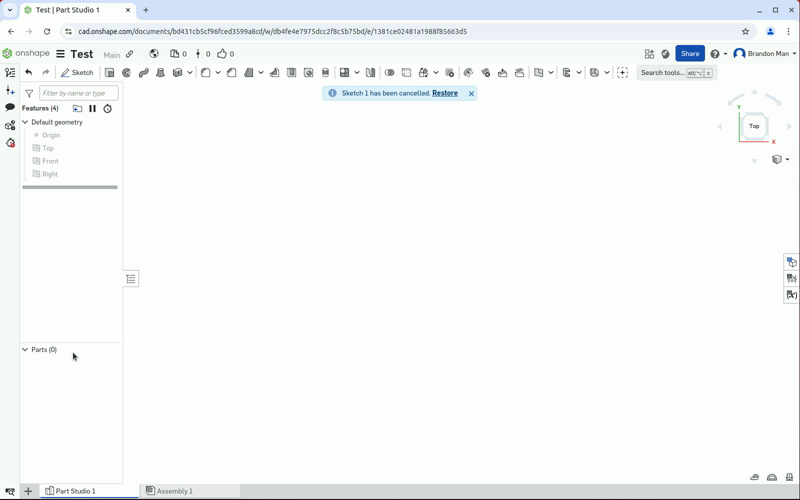
key(shift+p)
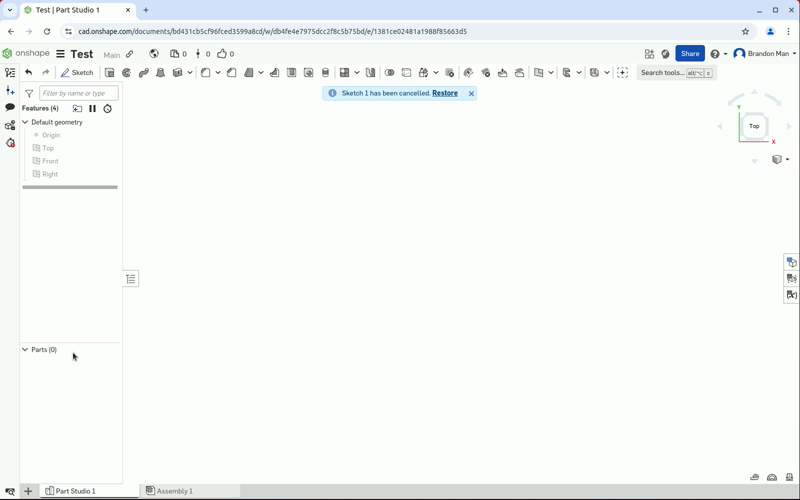
key(space)
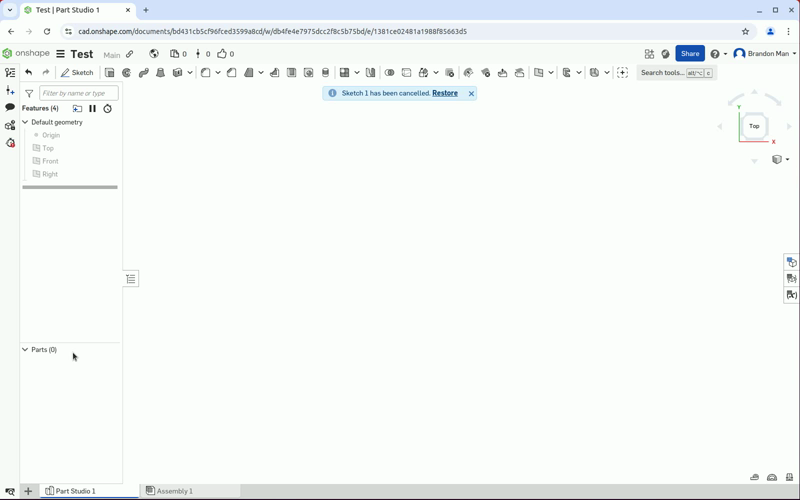
key_down(shift)
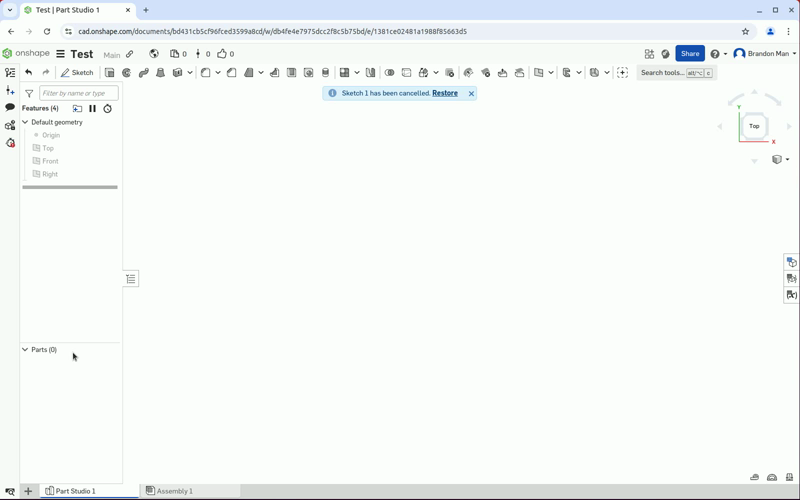
key(up)
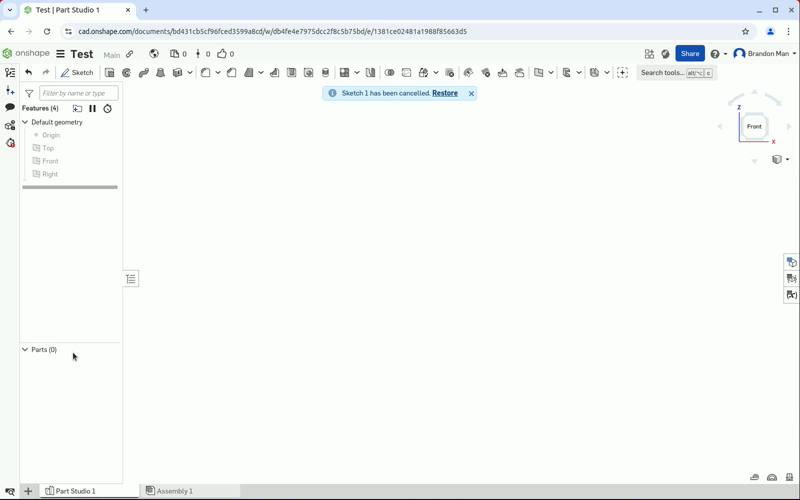
key_up(shift)
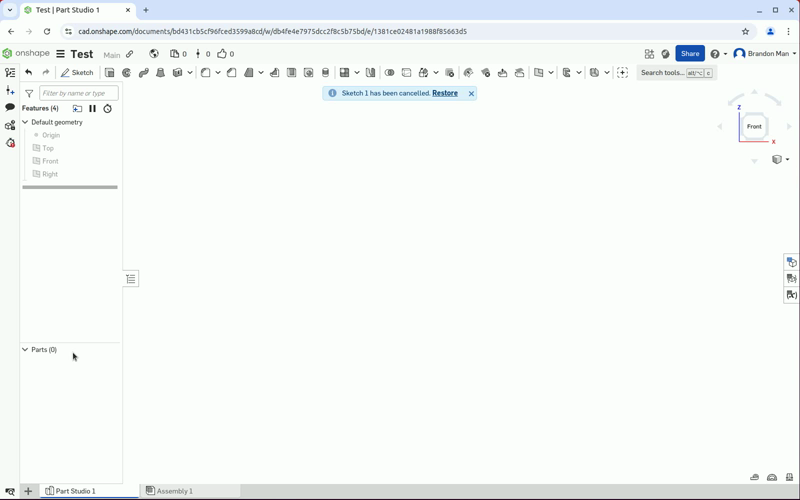
key(space)
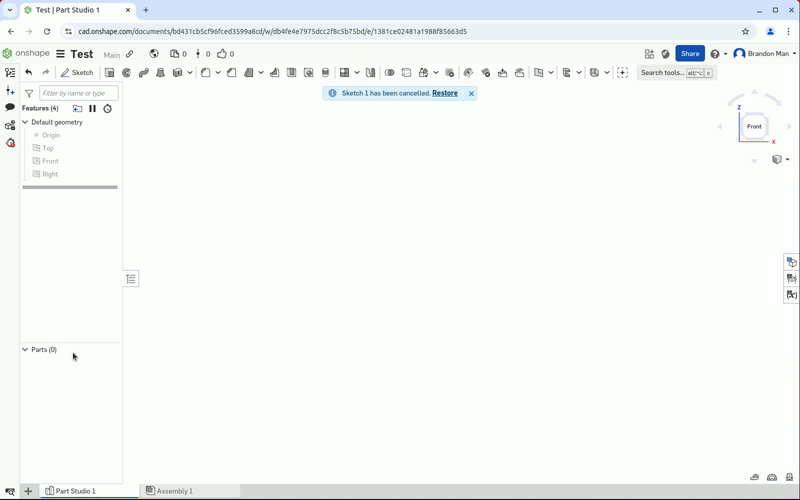
key_down(shift)
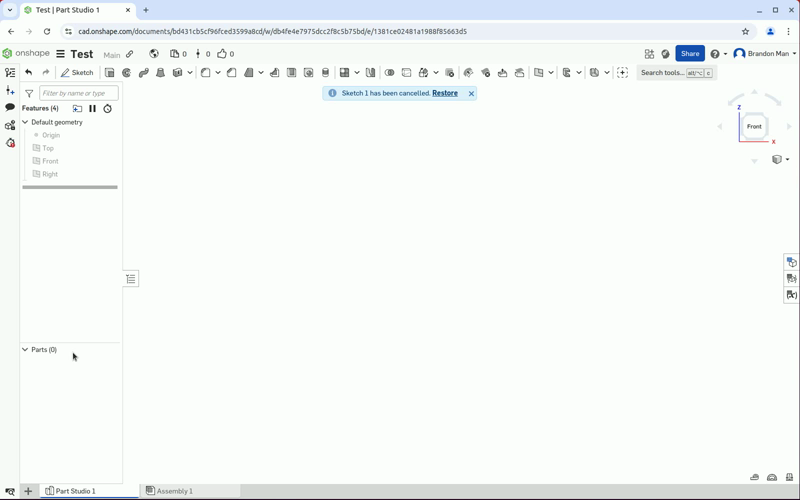
key(left)
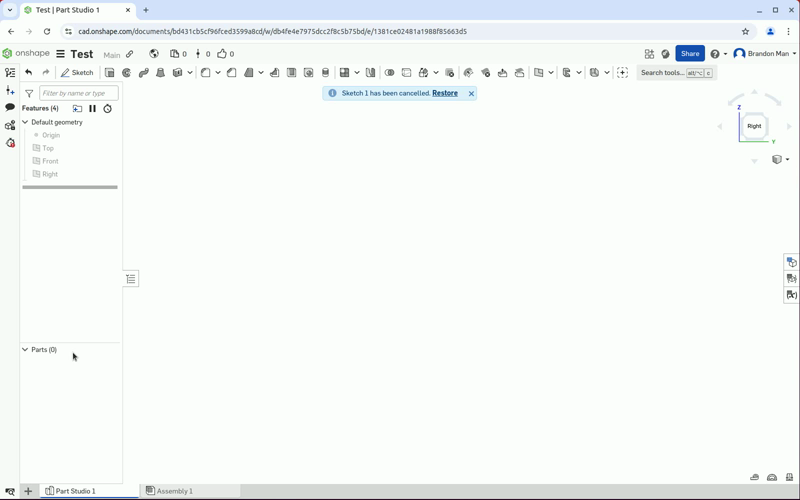
key_up(shift)
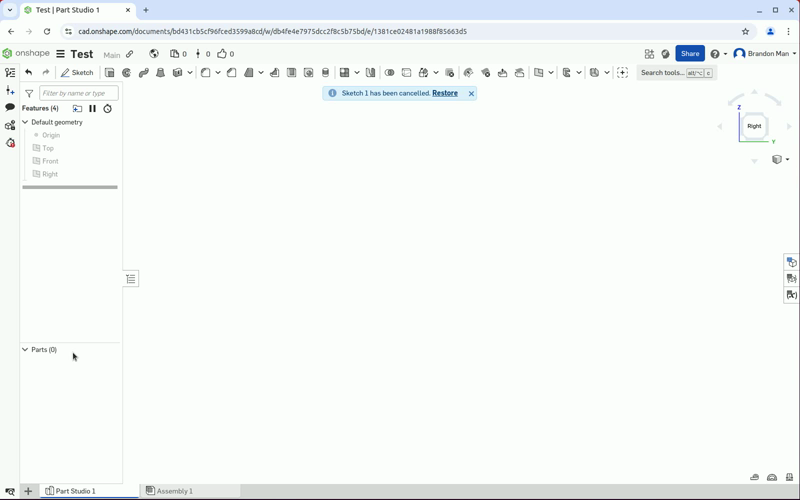
mouse_move(73, 352)
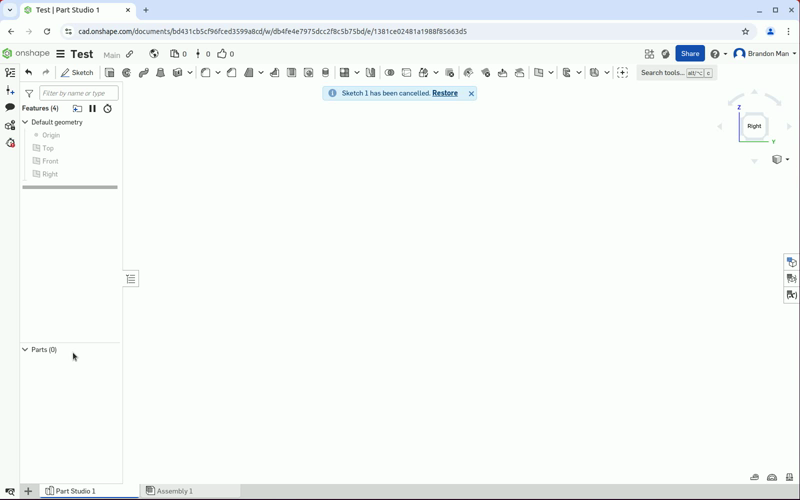
key(shift+y)
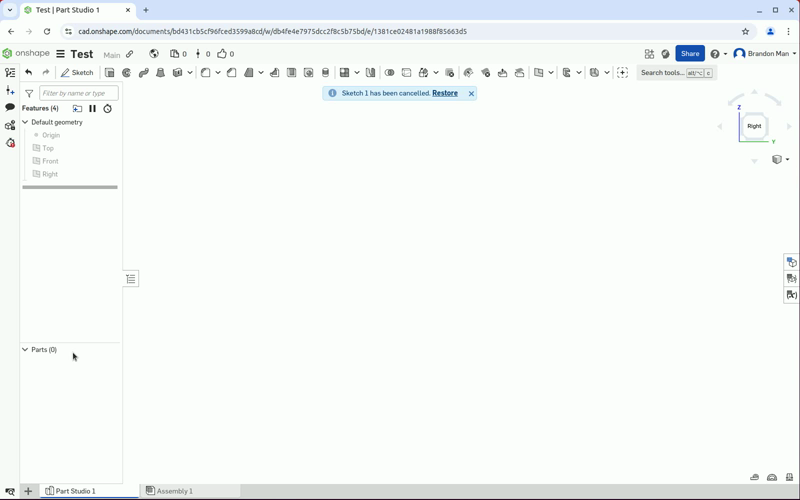
key(shift+s)
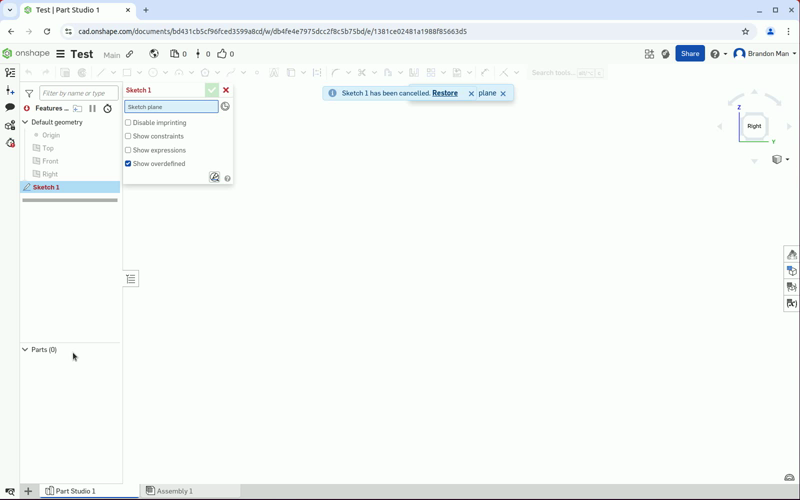
mouse_move(73, 176)
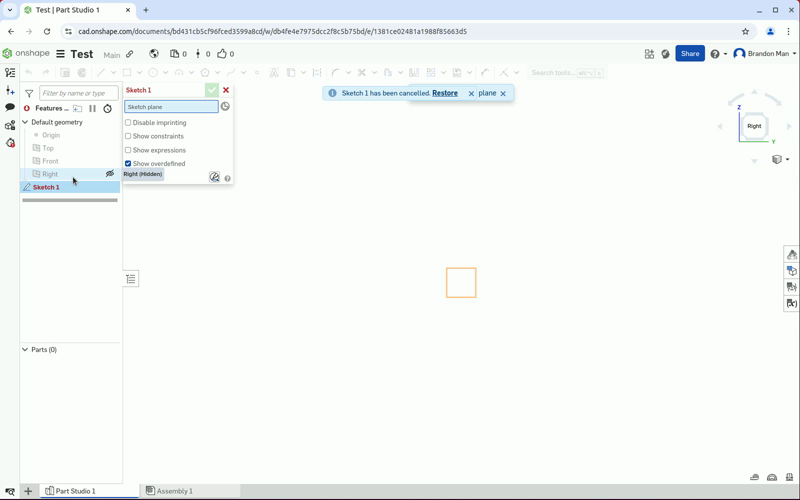
click(73, 176)
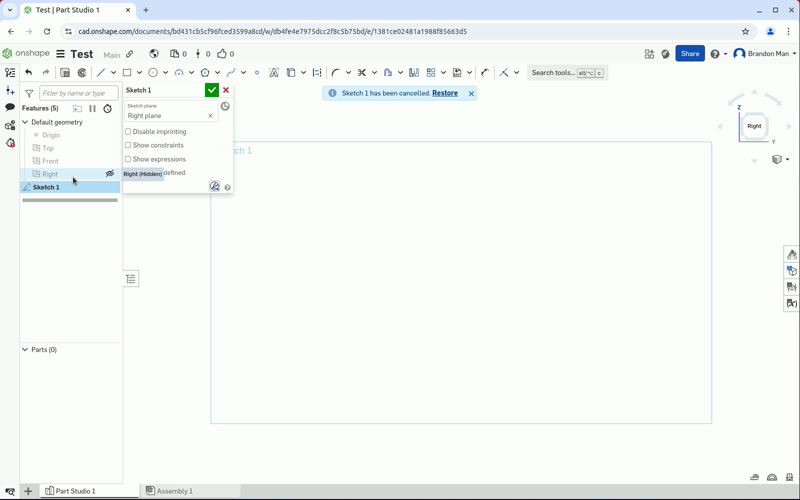
mouse_move(73, 352)
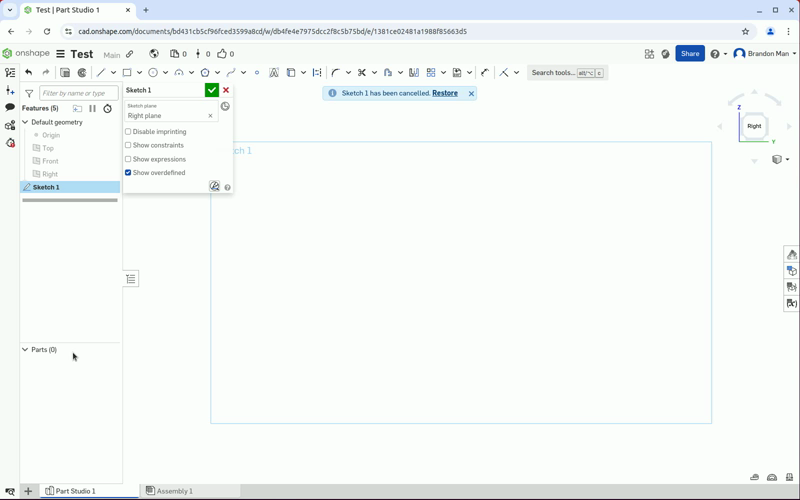
key(y)
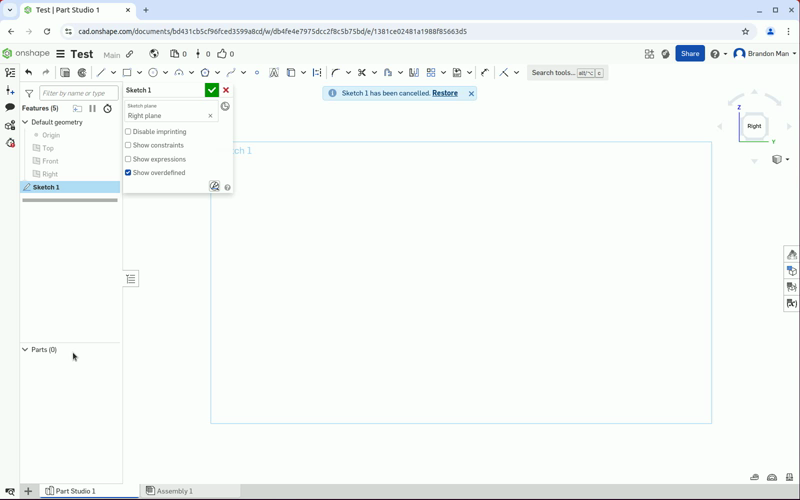
key(c)
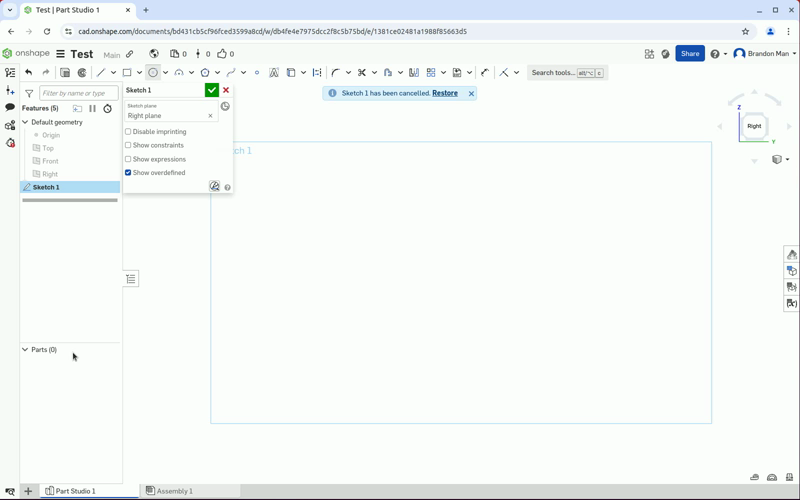
key_down(shift)
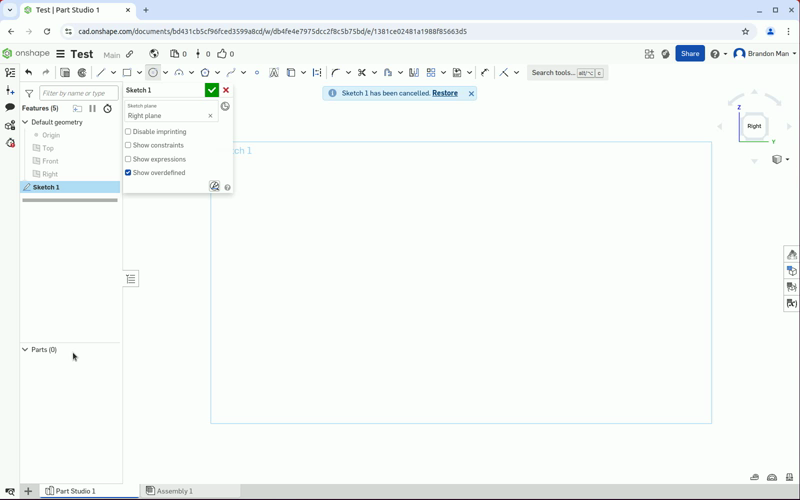
mouse_move(461, 282)
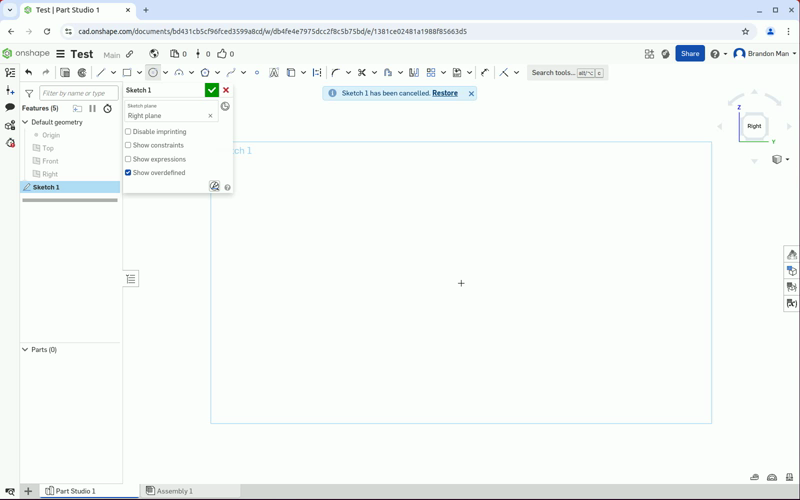
click(461, 282)
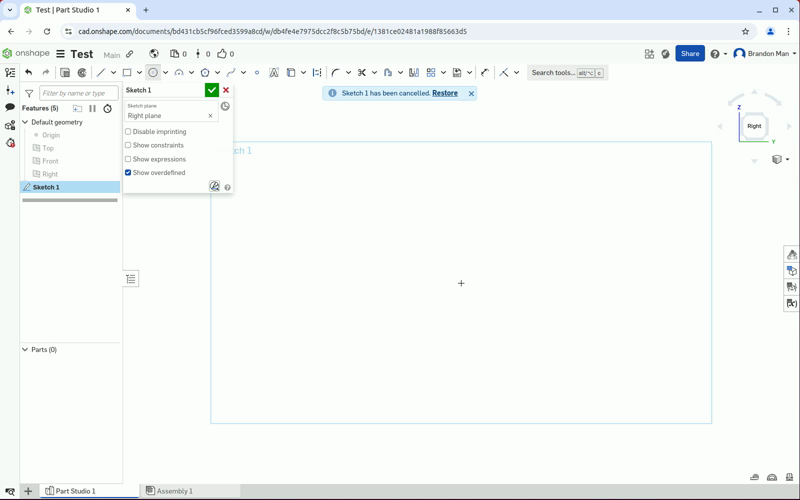
key_up(shift)
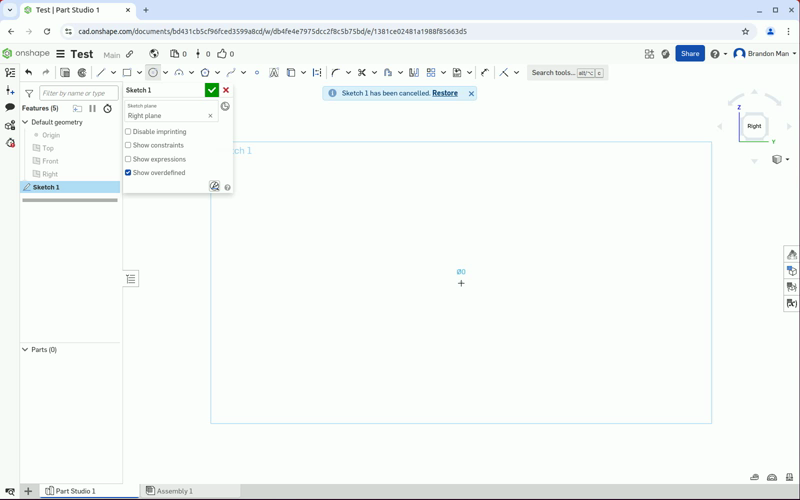
mouse_move(466, 282)
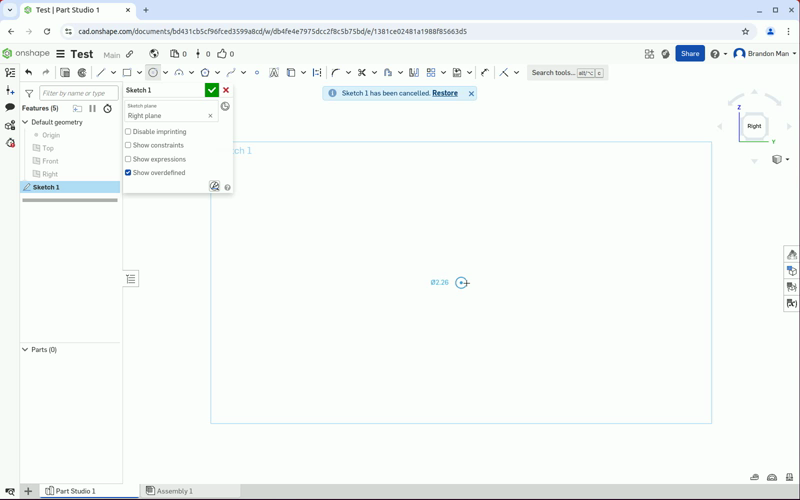
click(466, 282)
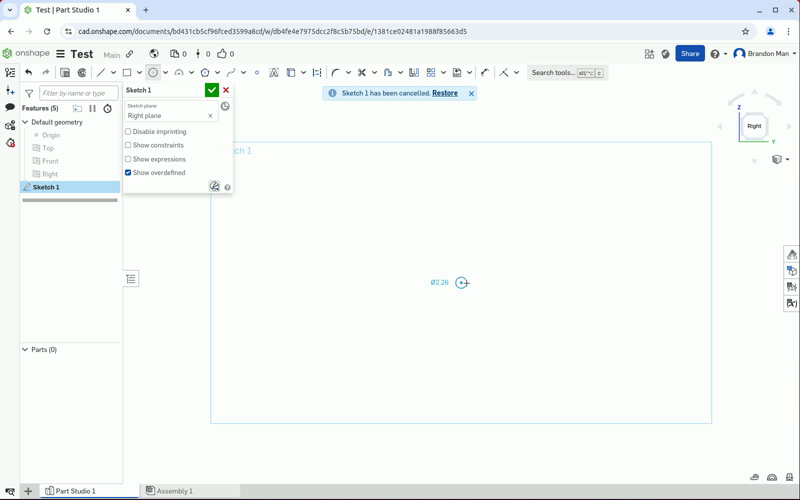
key(esc)
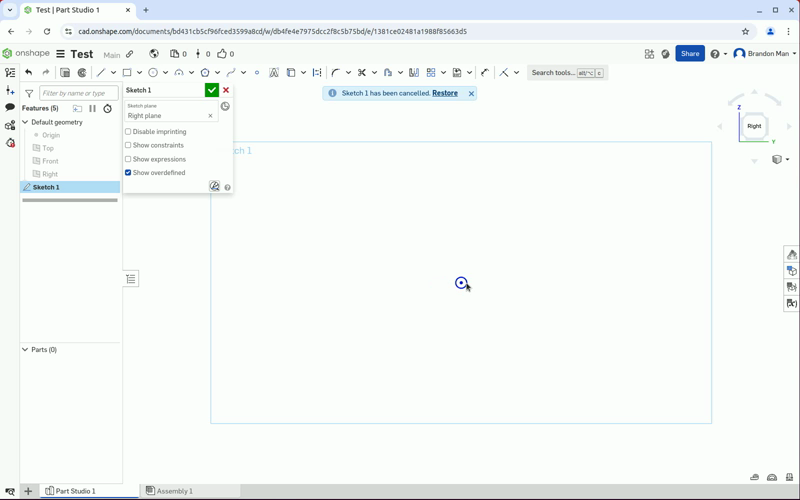
key(c)
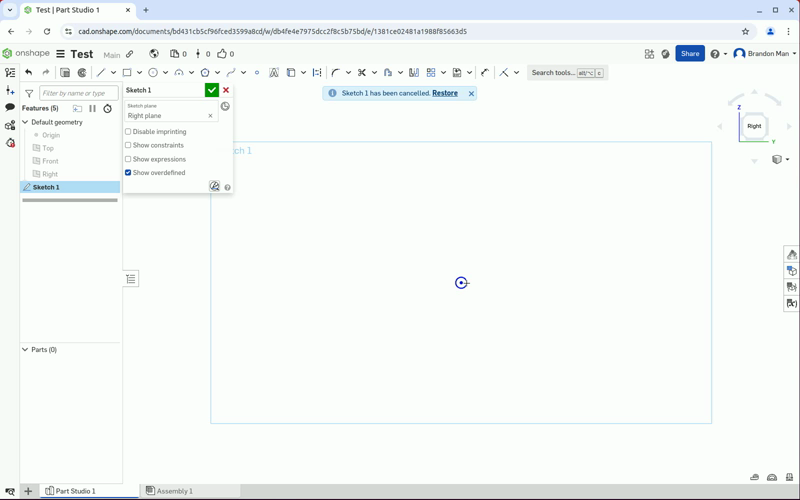
key_down(shift)
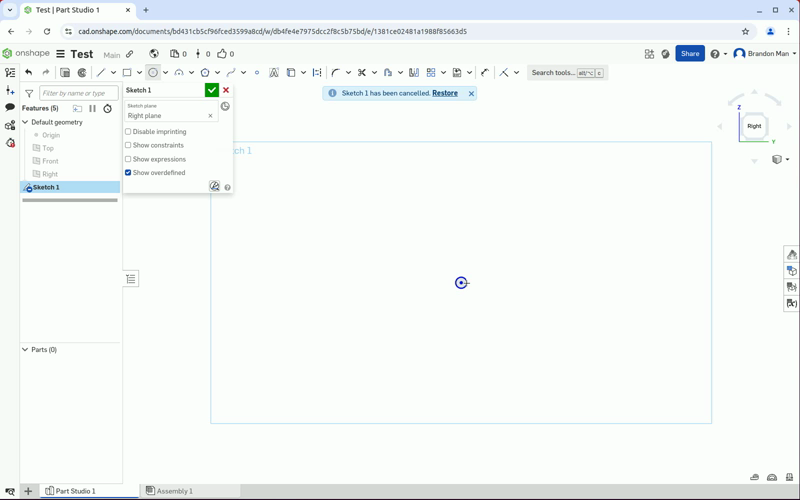
mouse_move(461, 282)
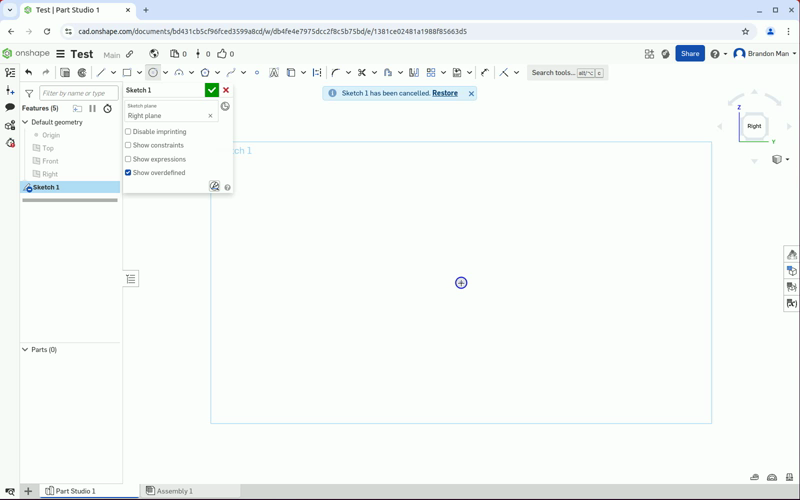
click(461, 282)
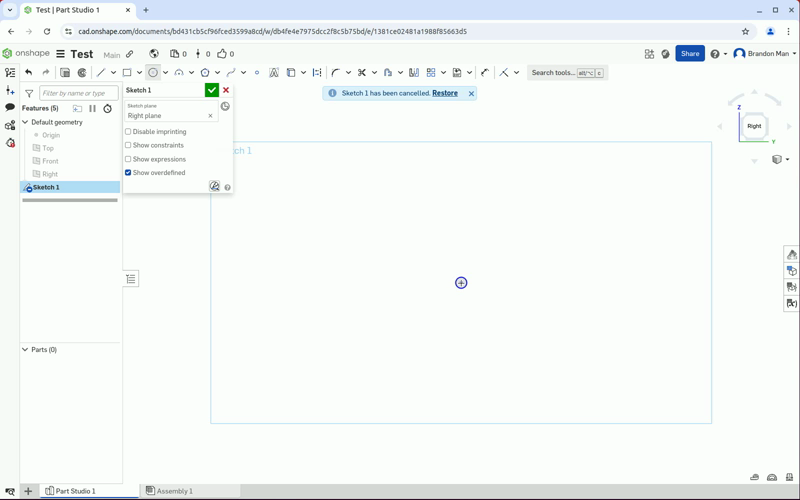
key_up(shift)
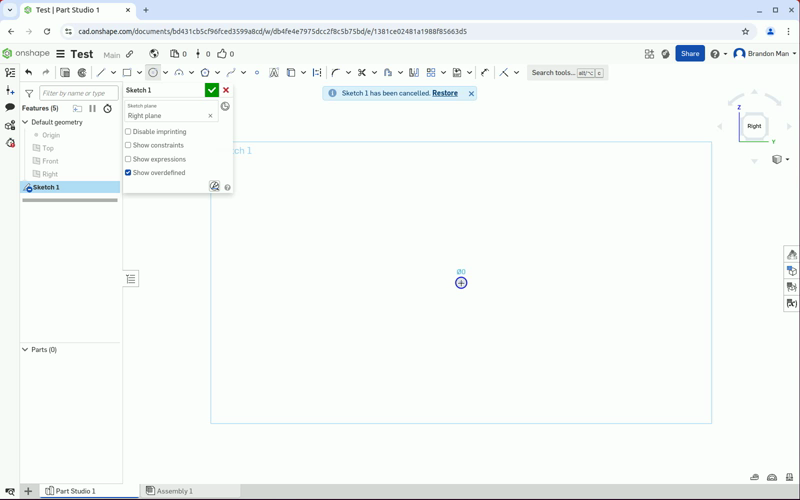
mouse_move(463, 282)
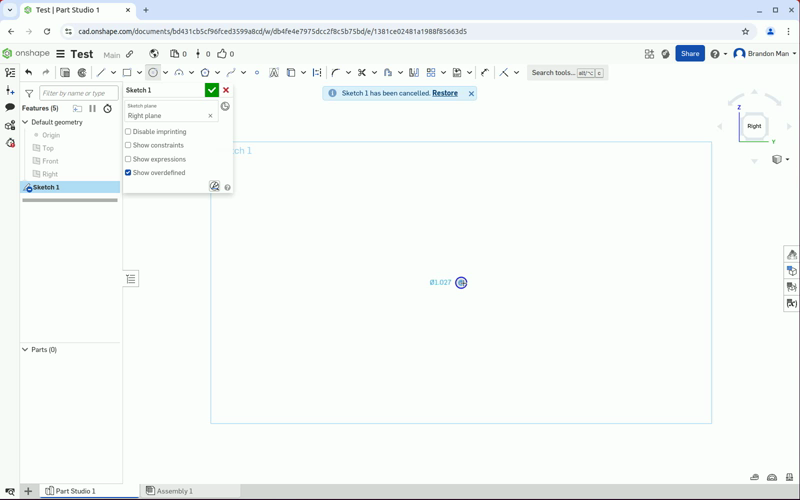
scroll(6)
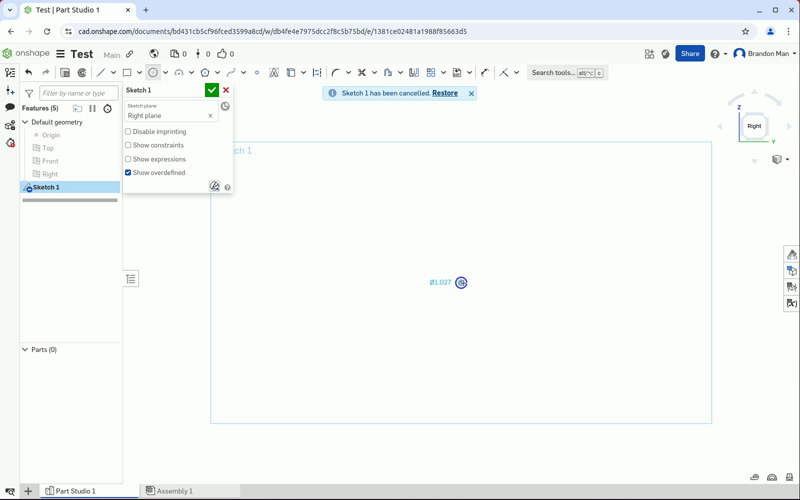
scroll(6)
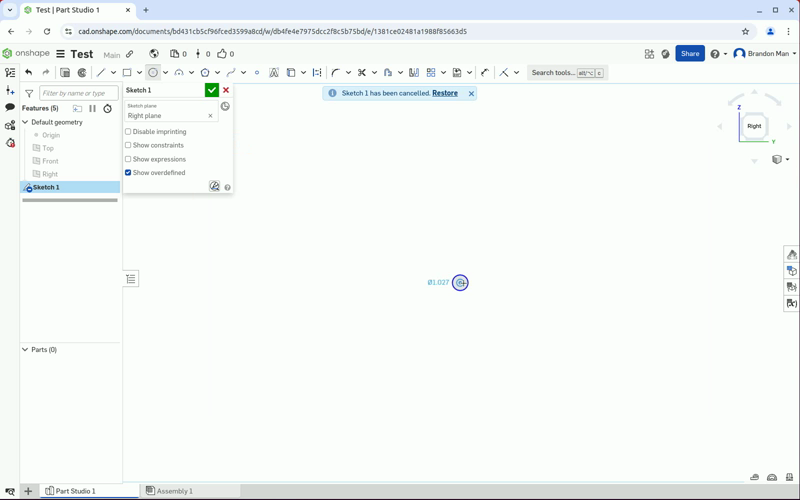
scroll(6)
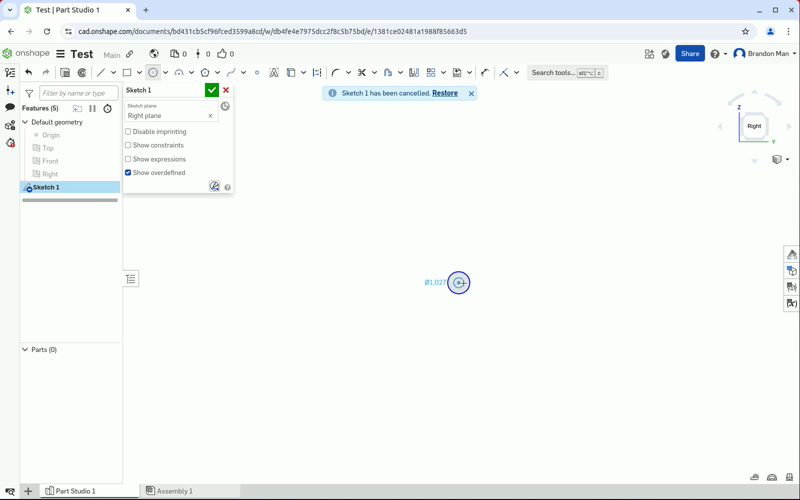
scroll(6)
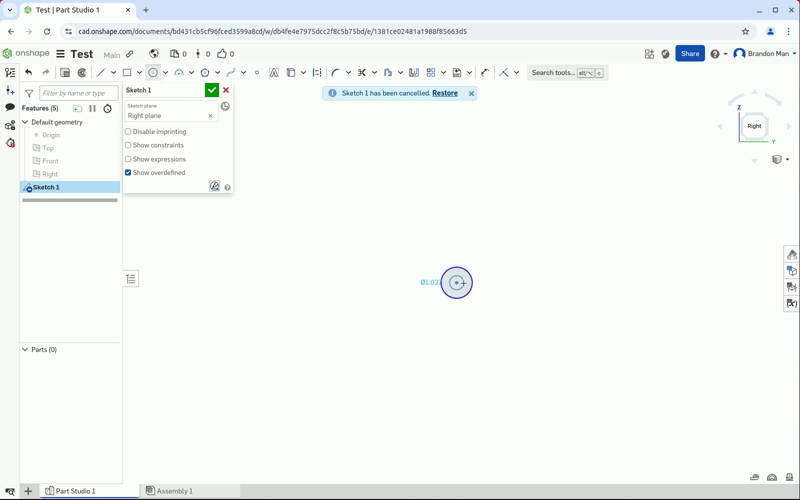
scroll(6)
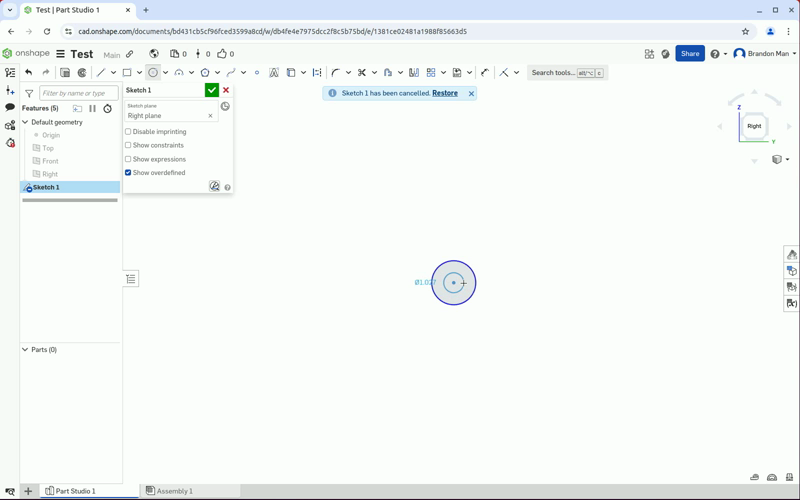
scroll(6)
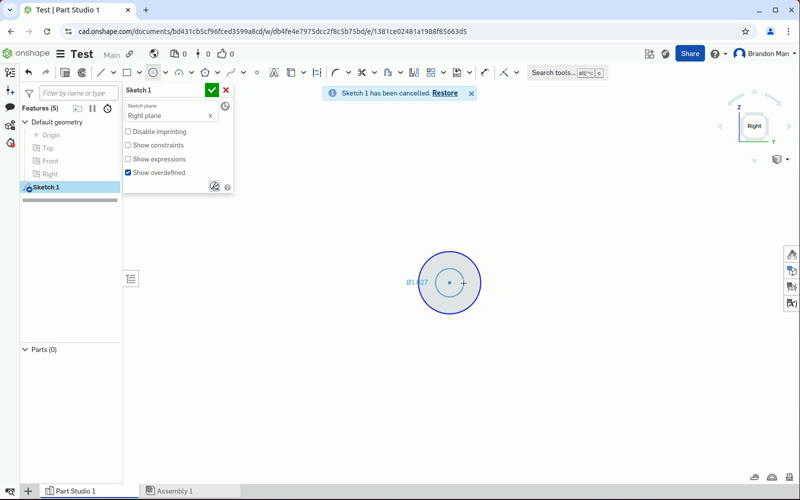
scroll(6)
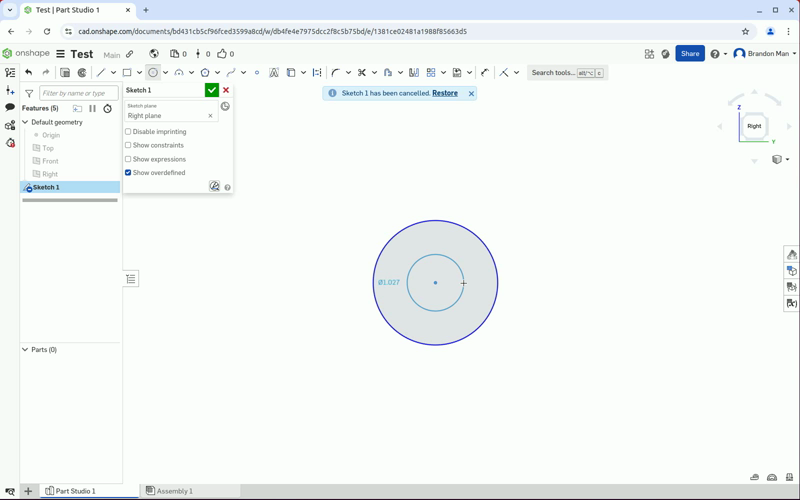
click(463, 282)
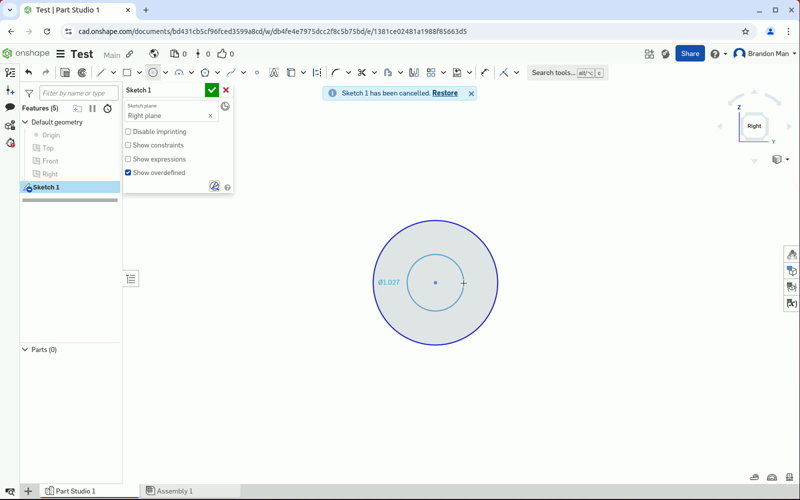
scroll(-6)
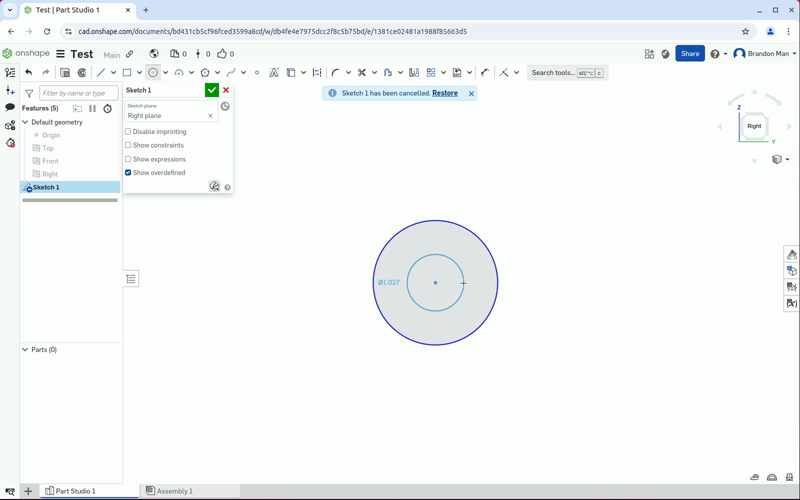
scroll(-6)
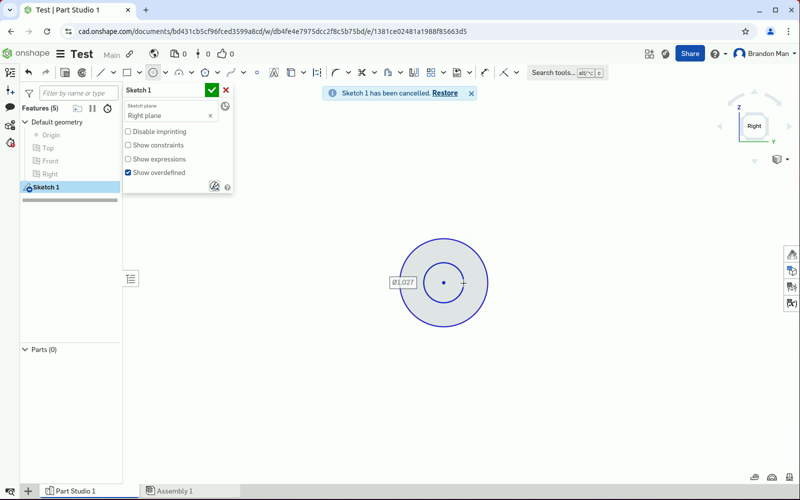
scroll(-6)
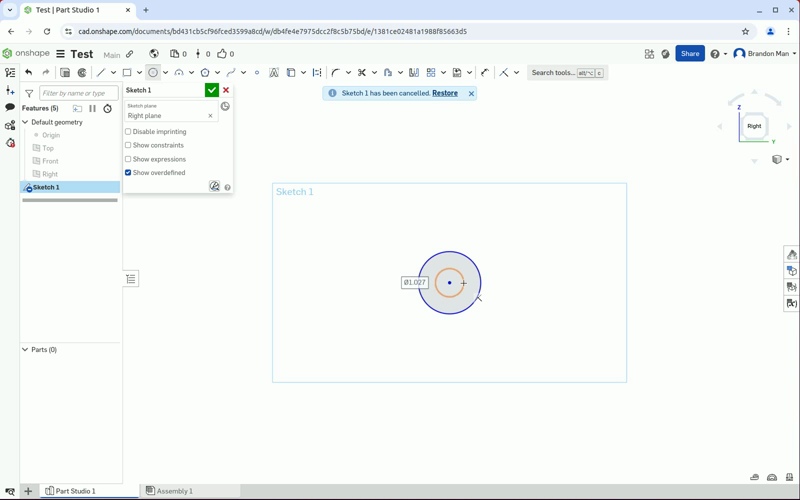
scroll(-6)
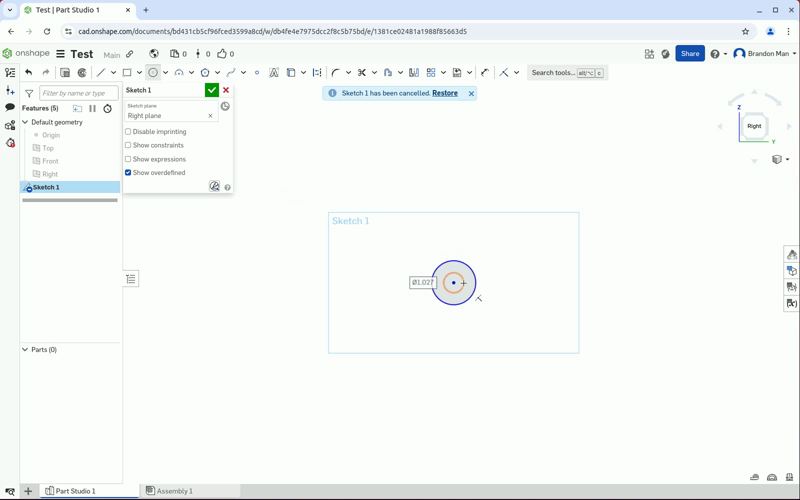
scroll(-6)
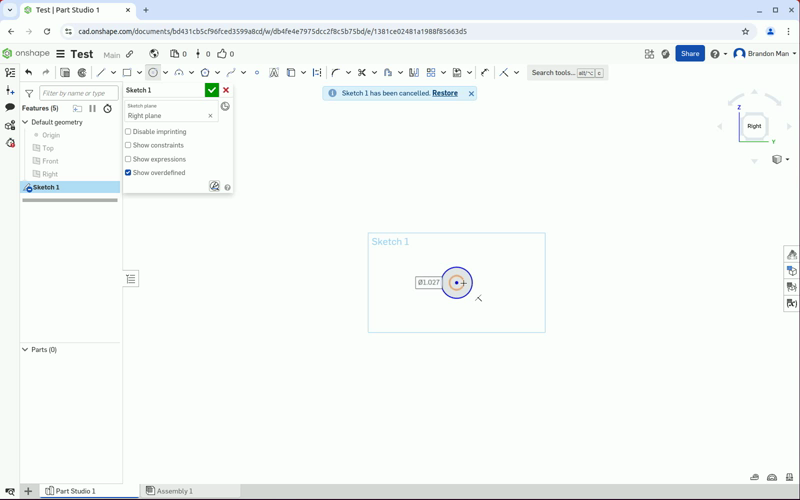
scroll(-6)
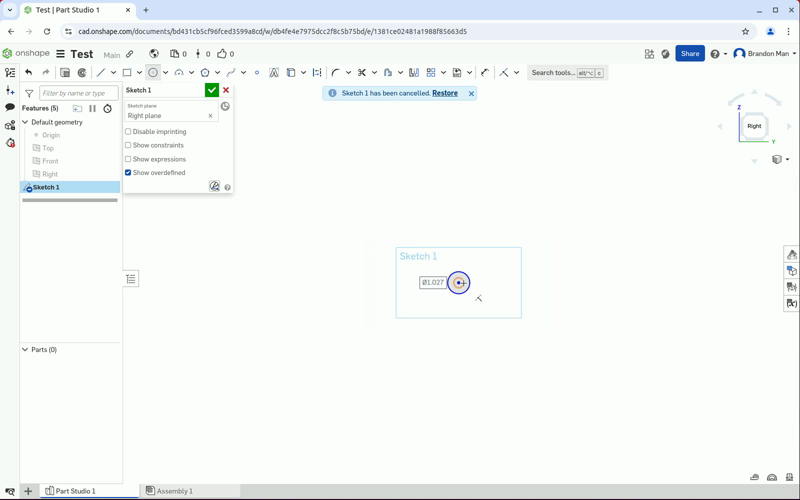
scroll(-6)
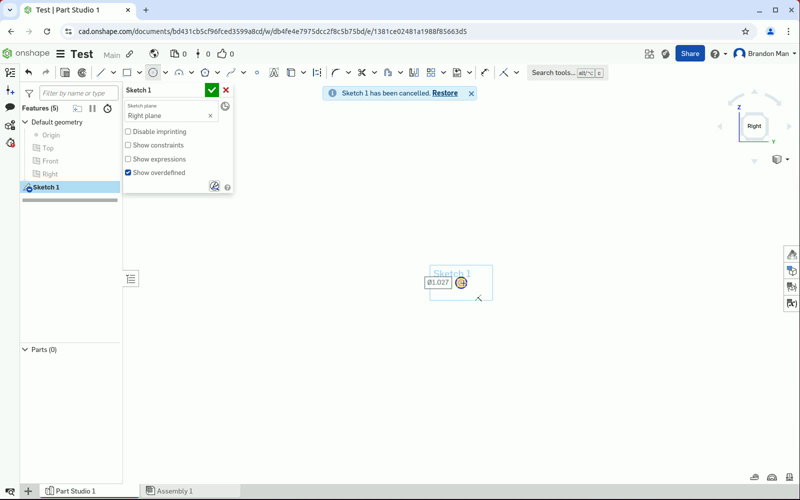
key(esc)
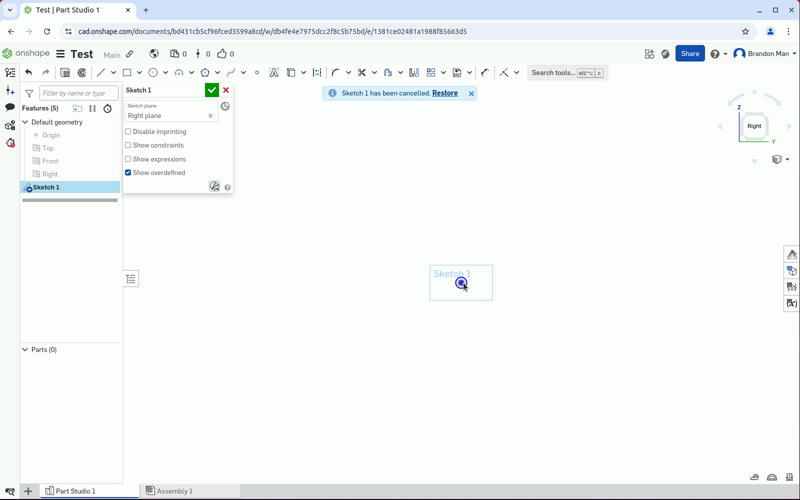
mouse_move(460, 285)
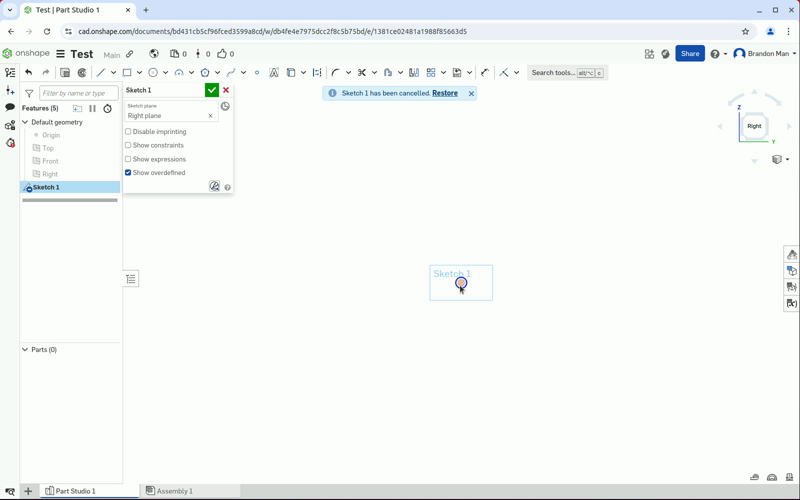
scroll(6)
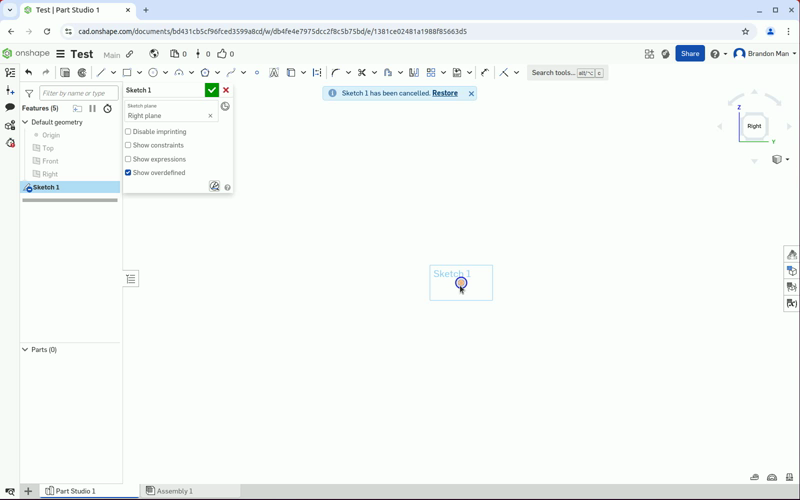
scroll(6)
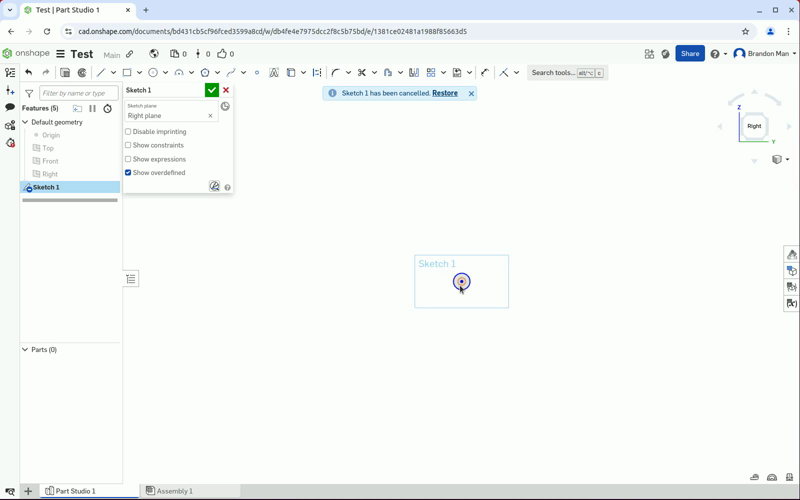
scroll(6)
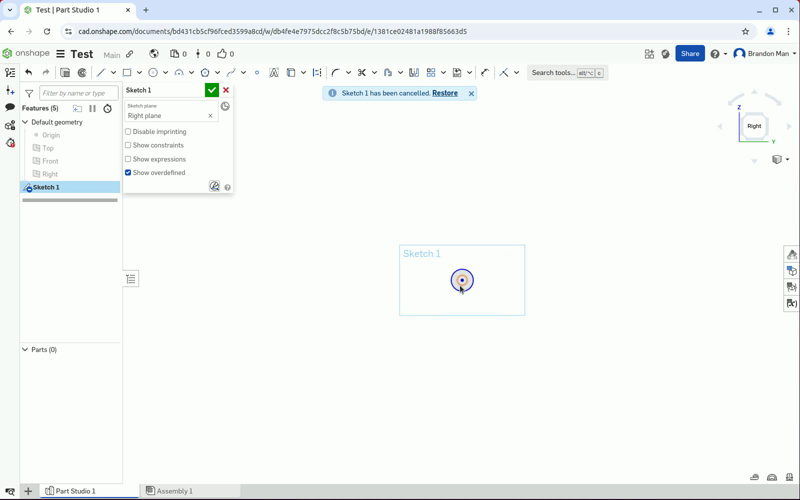
scroll(6)
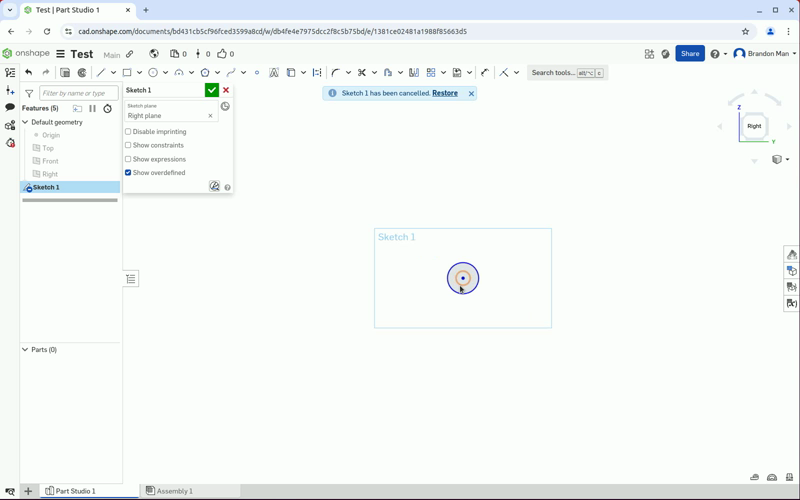
scroll(6)
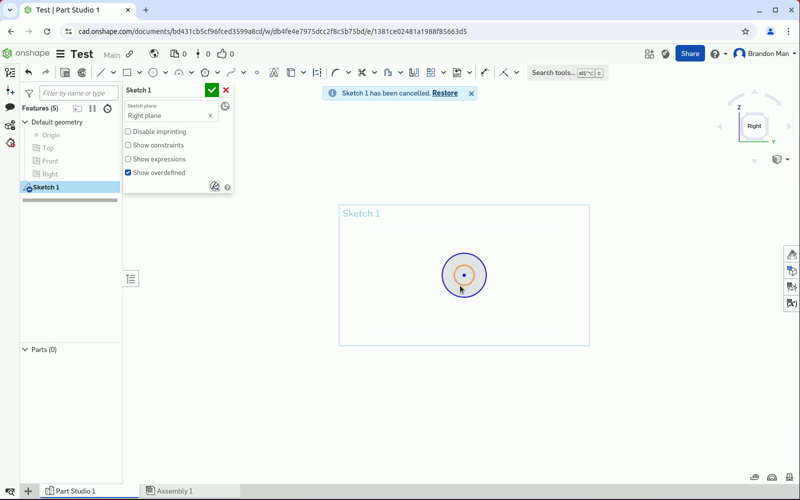
scroll(6)
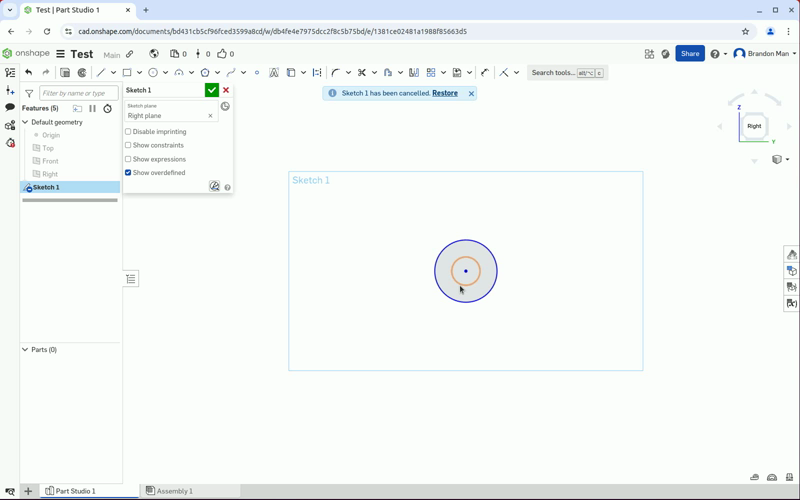
scroll(6)
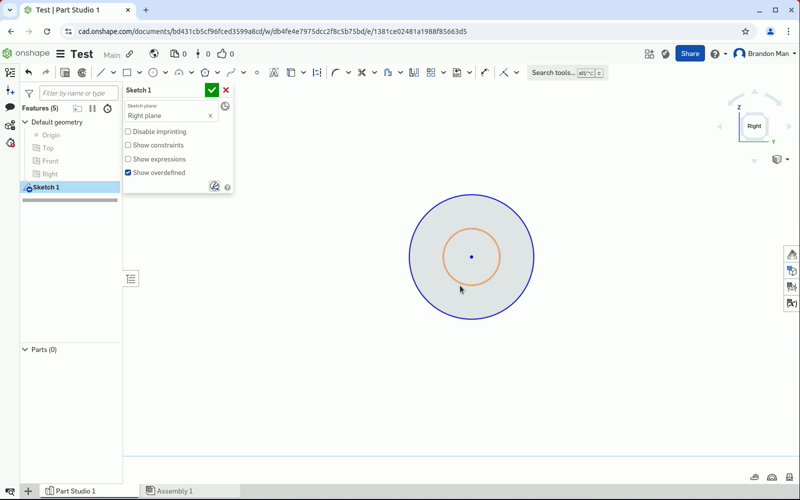
click(460, 285)
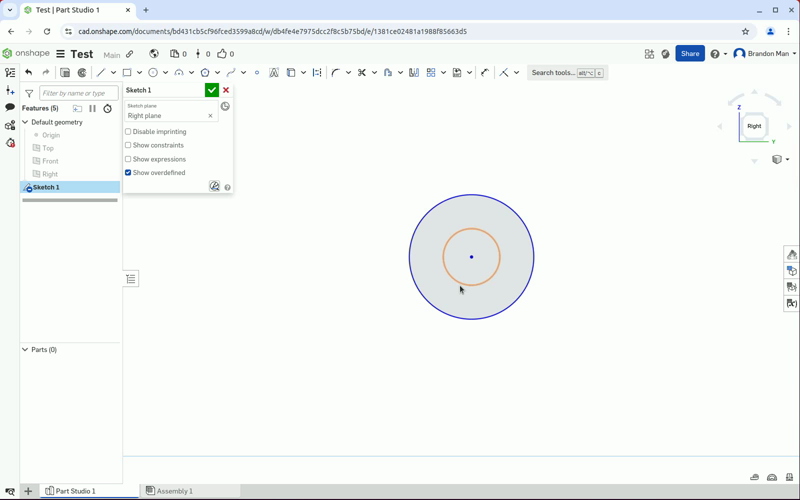
scroll(-6)
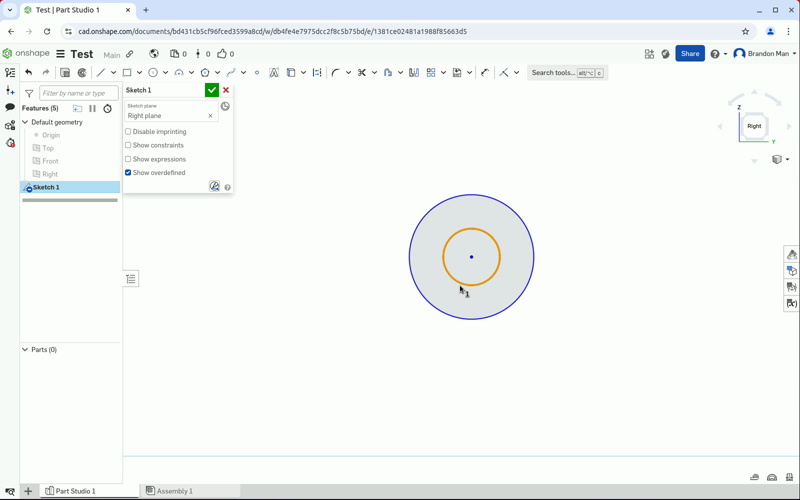
scroll(-6)
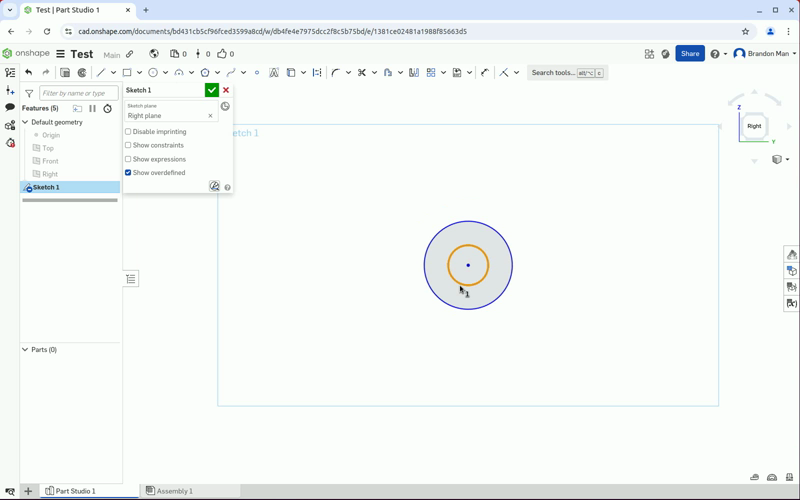
scroll(-6)
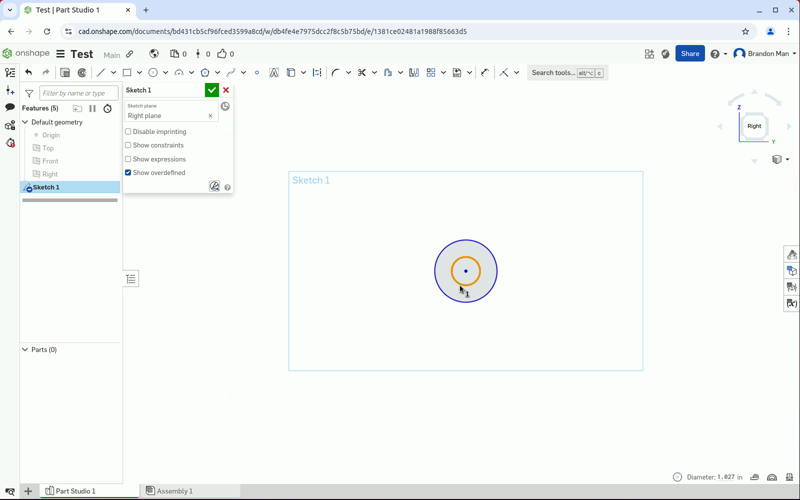
scroll(-6)
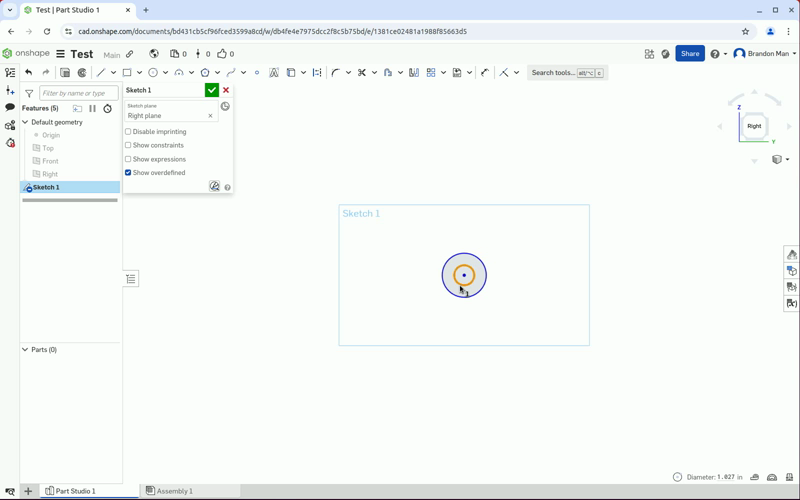
scroll(-6)
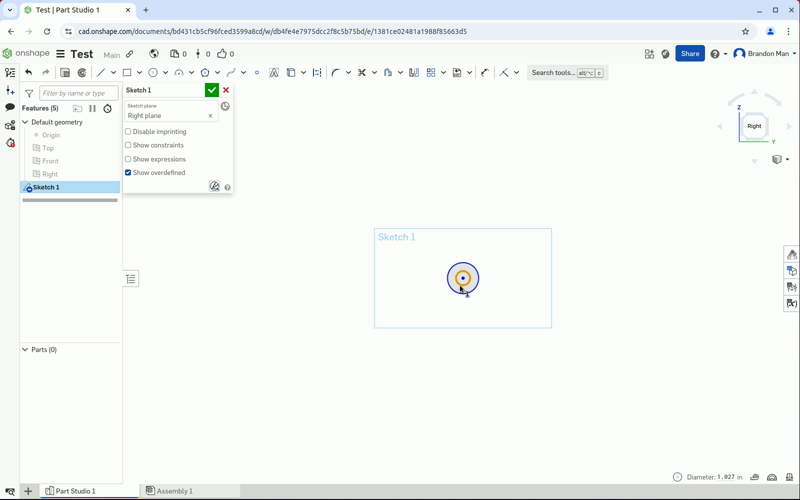
scroll(-6)
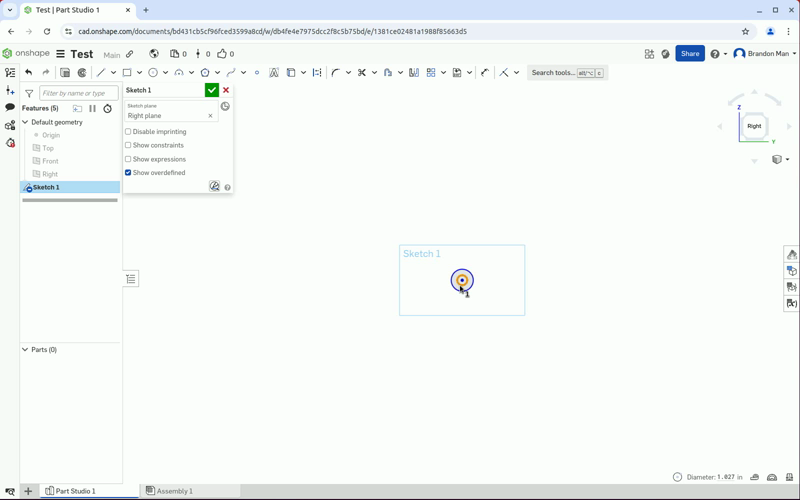
scroll(-6)
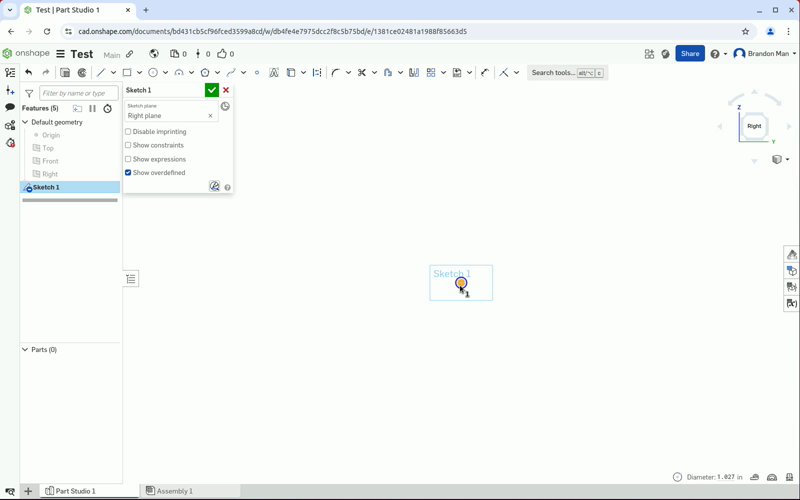
mouse_move(73, 352)
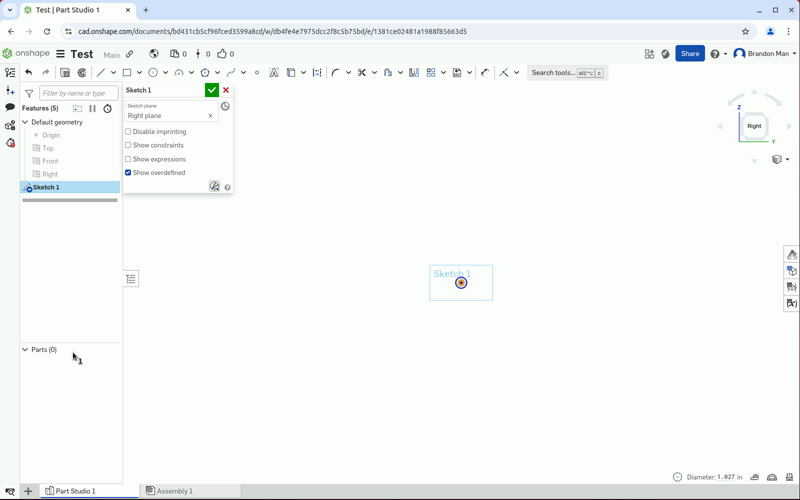
key(shift+y)
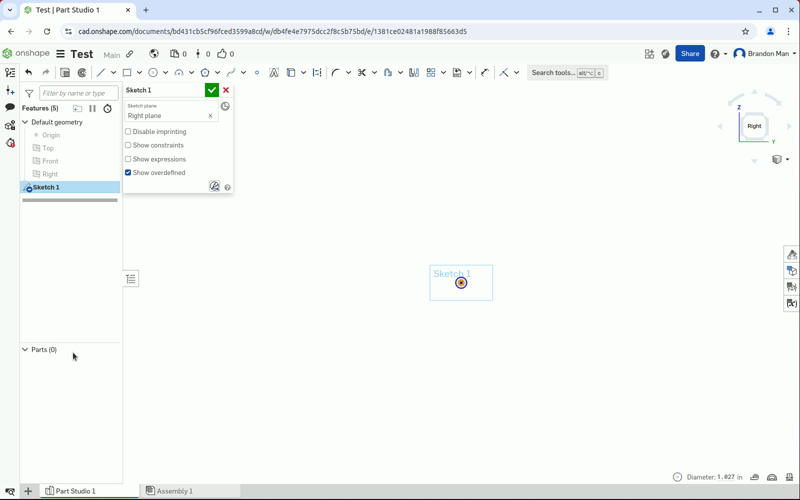
key(shift+e)
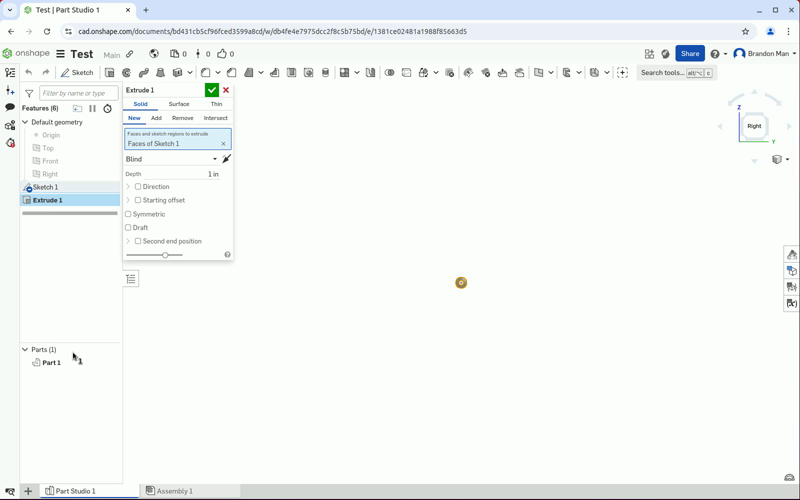
mouse_move(143, 106)
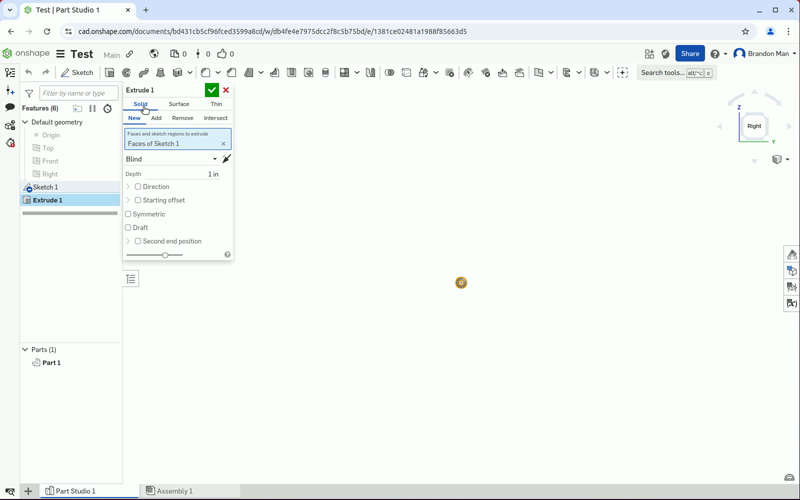
click(143, 106)
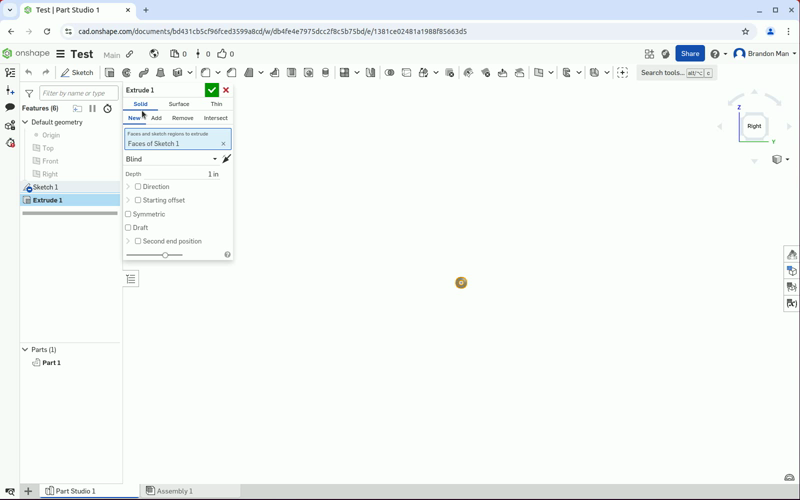
mouse_move(137, 120)
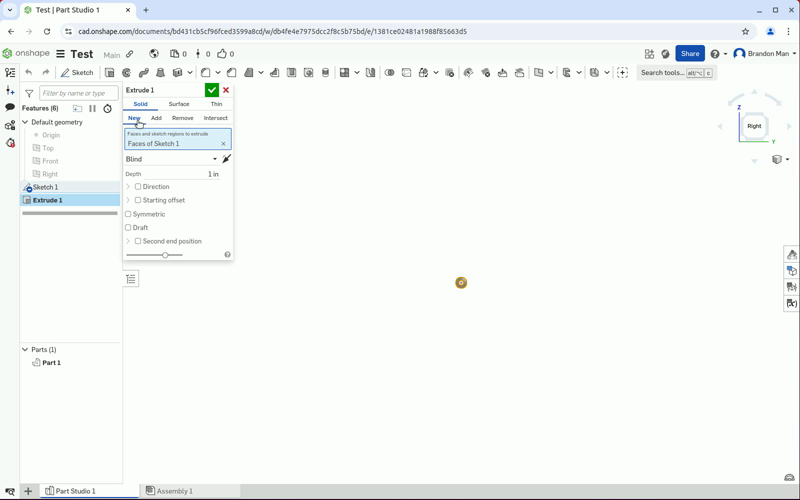
click(137, 120)
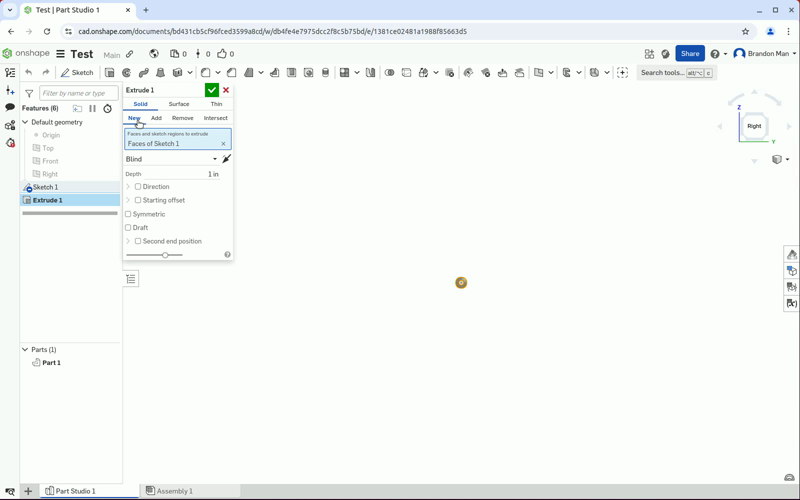
key(tab, 4)
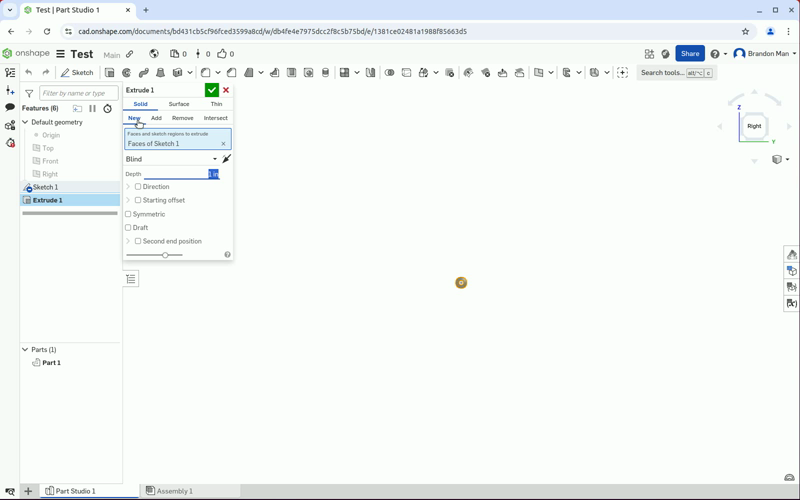
text(23.108)
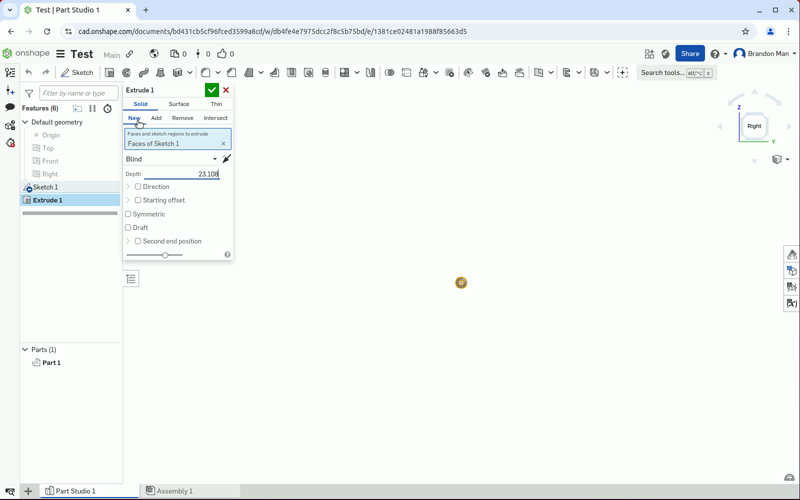
key(enter)
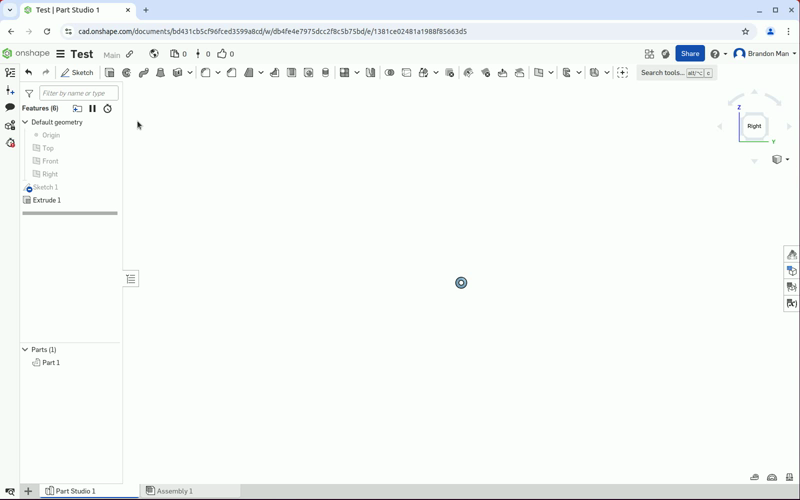
key(shift+h)
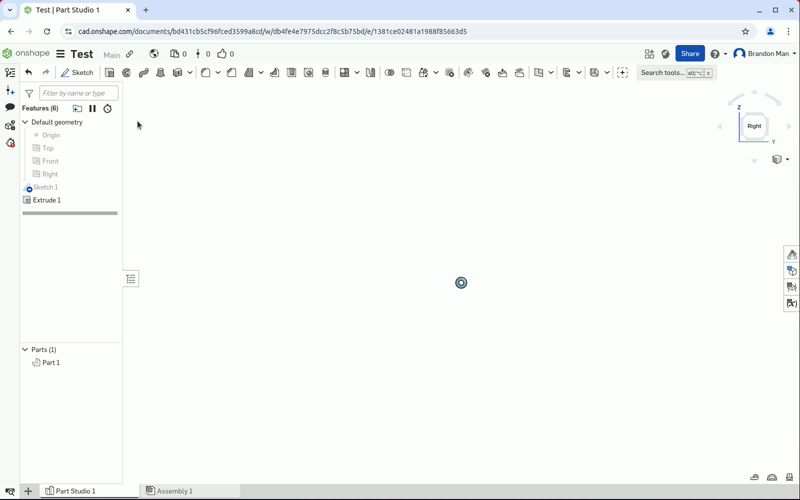
key(shift+h)
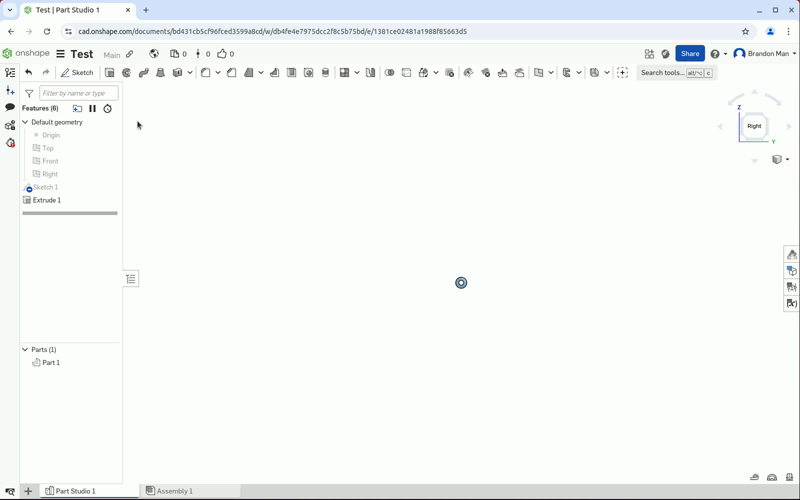
mouse_move(73, 189)
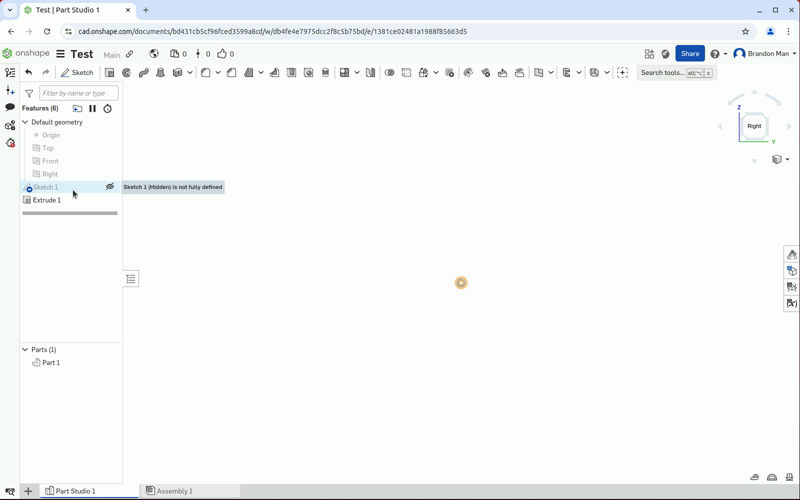
click(73, 189)
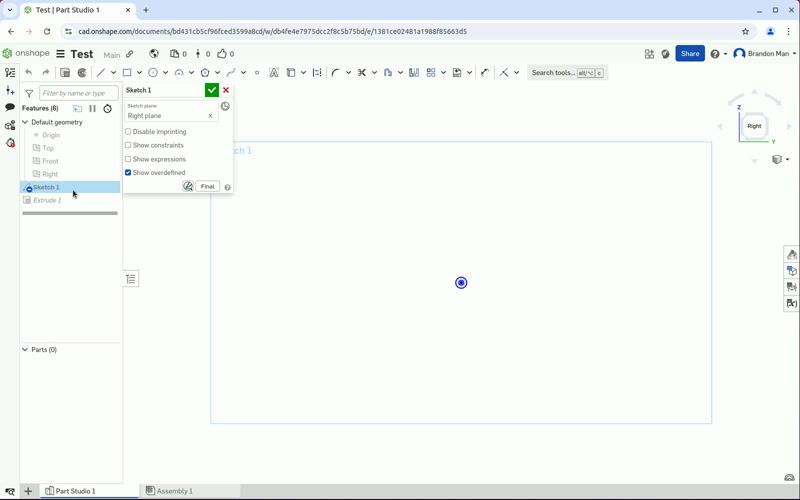
mouse_move(229, 92)
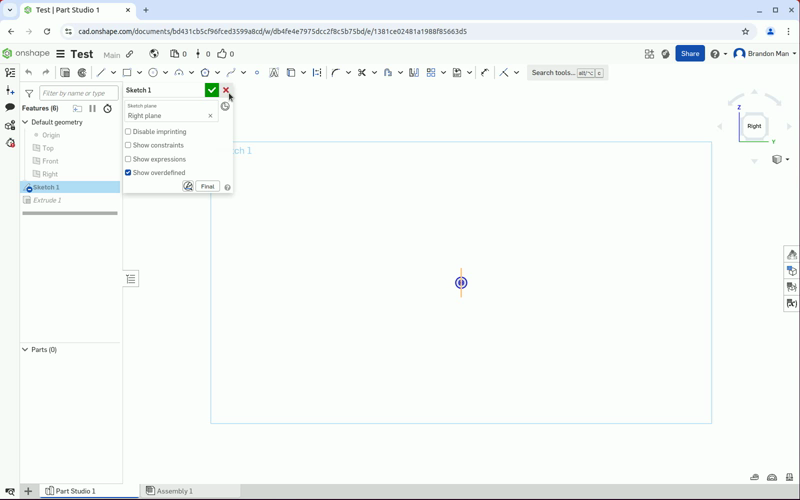
click(229, 92)
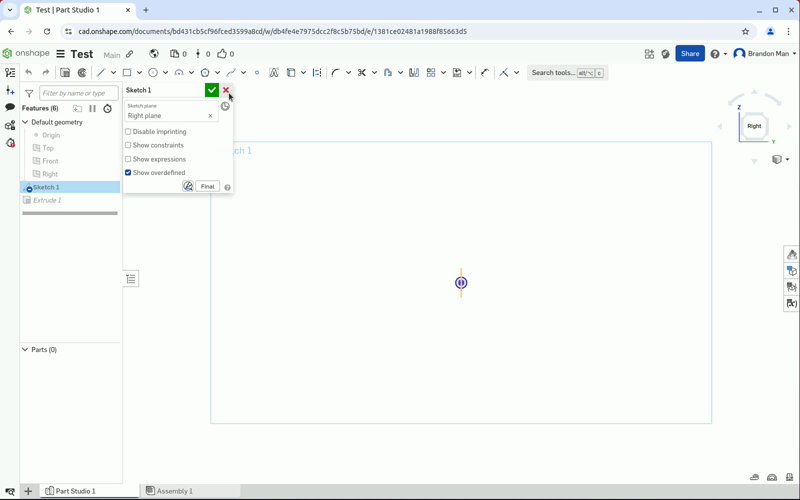
key(shift+s)
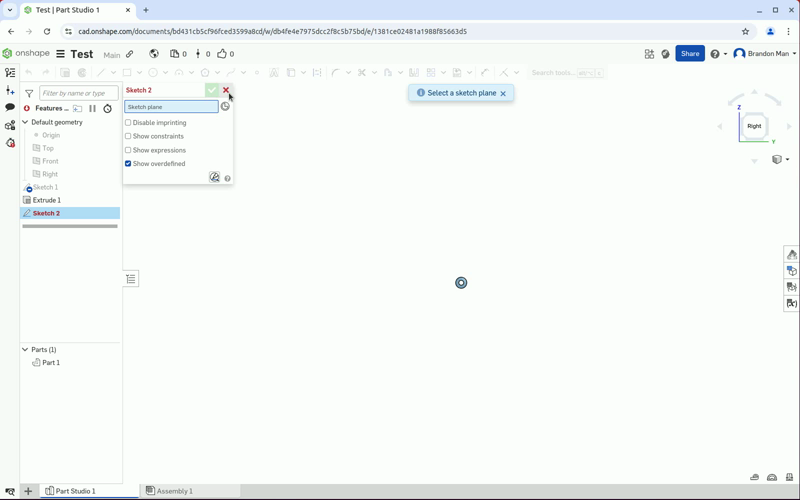
mouse_move(73, 176)
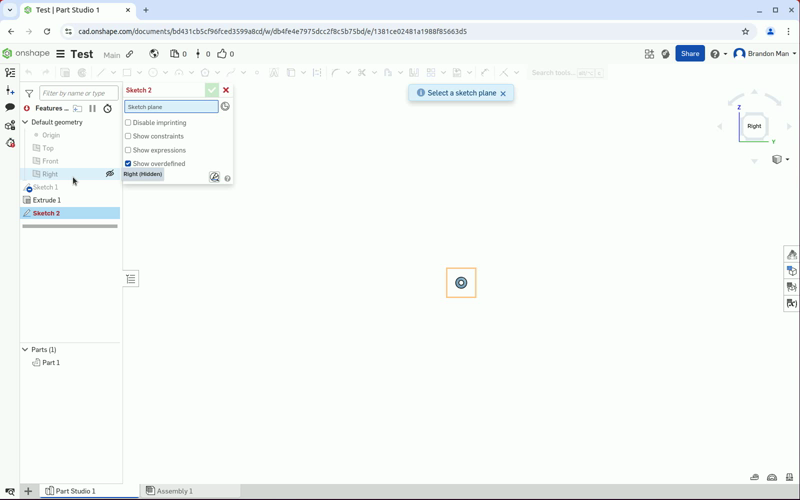
click(73, 176)
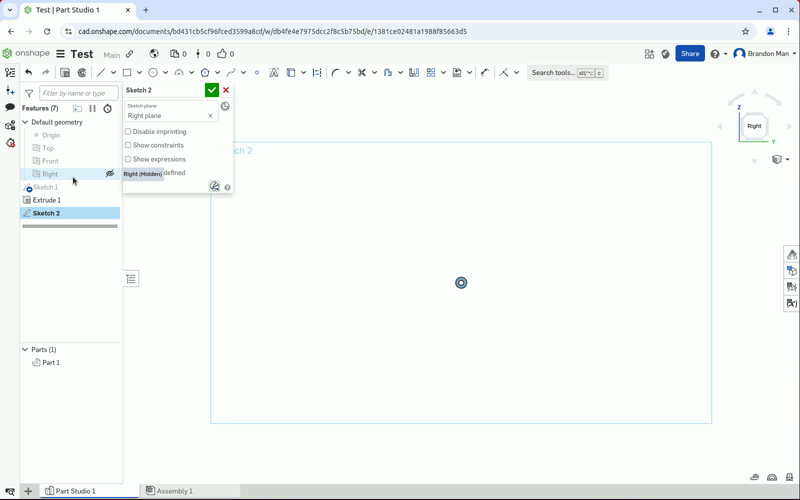
mouse_move(73, 352)
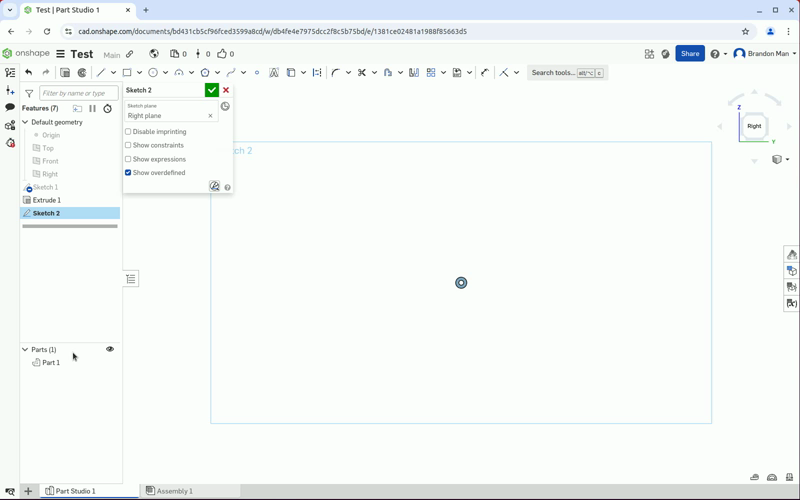
key(y)
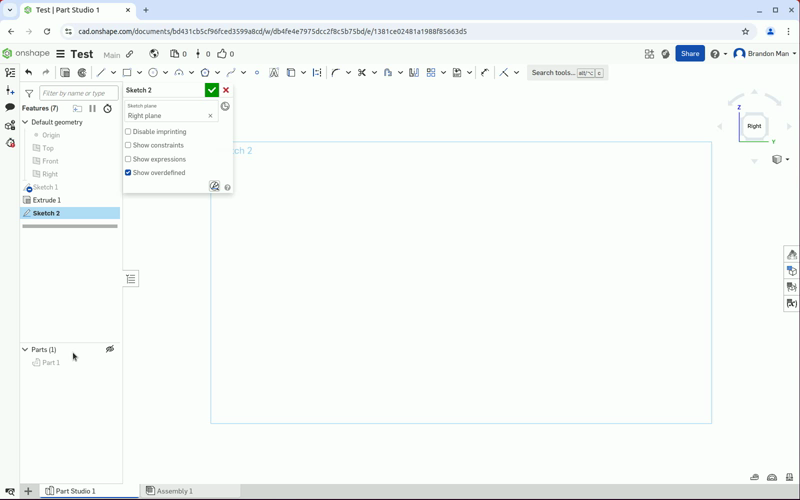
key(c)
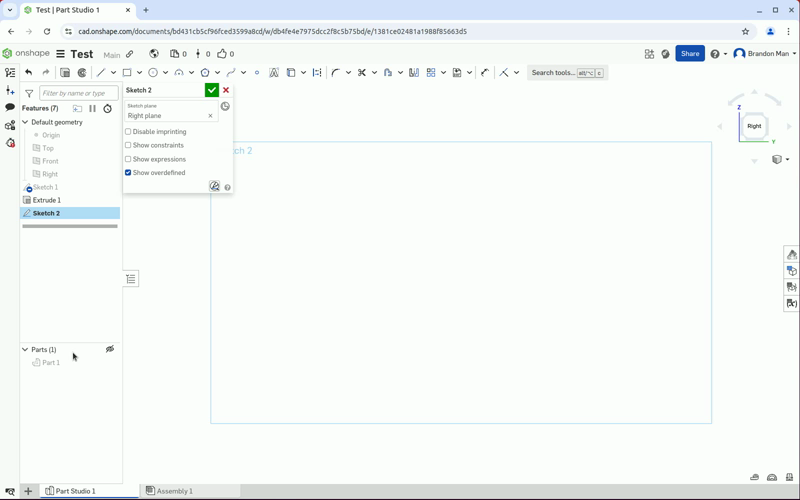
key_down(shift)
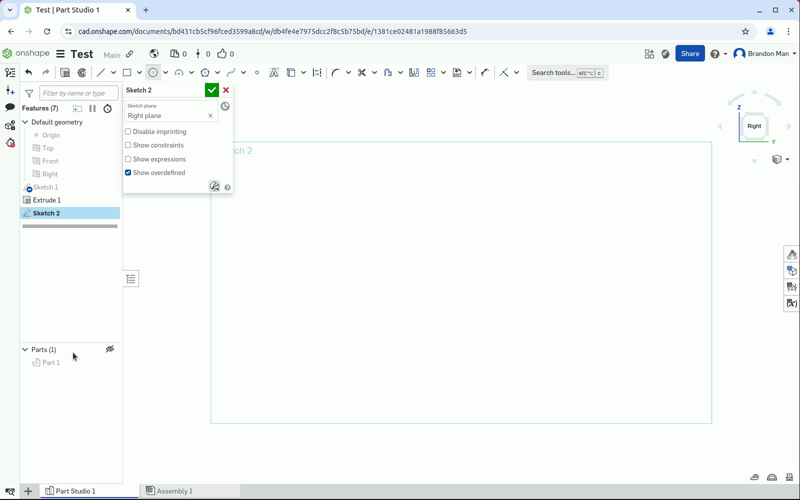
mouse_move(461, 282)
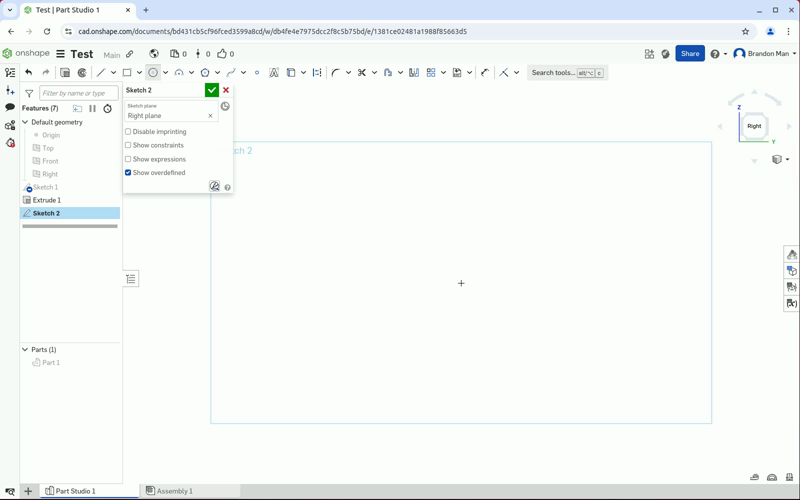
click(461, 282)
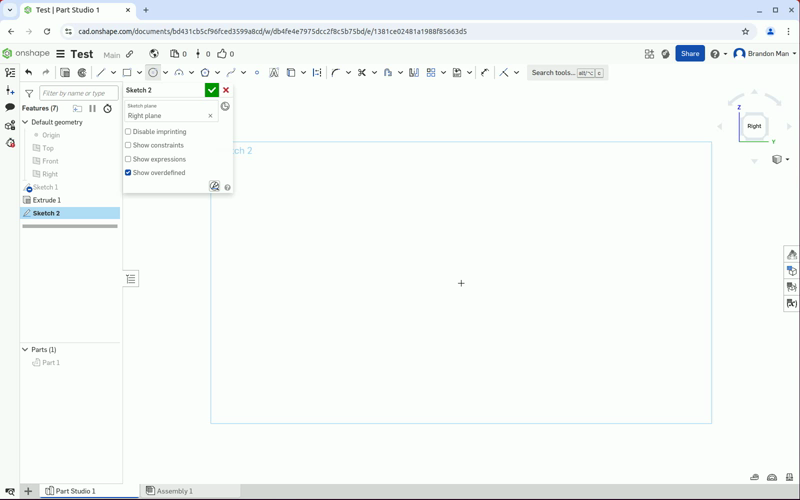
key_up(shift)
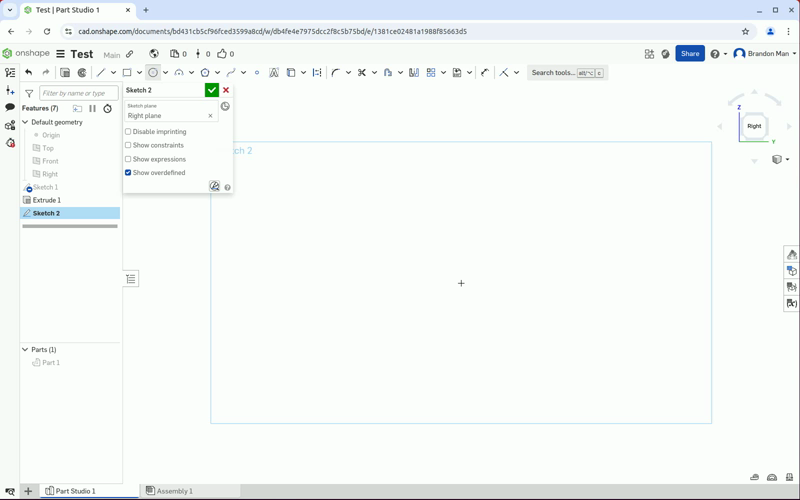
mouse_move(466, 282)
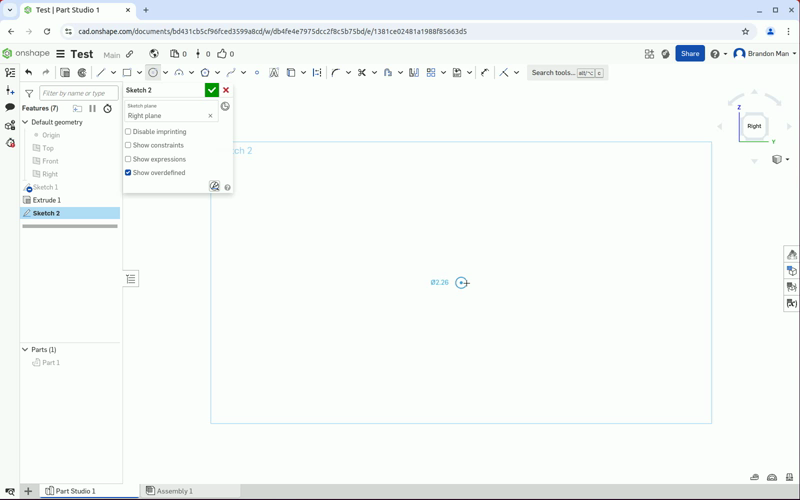
click(466, 282)
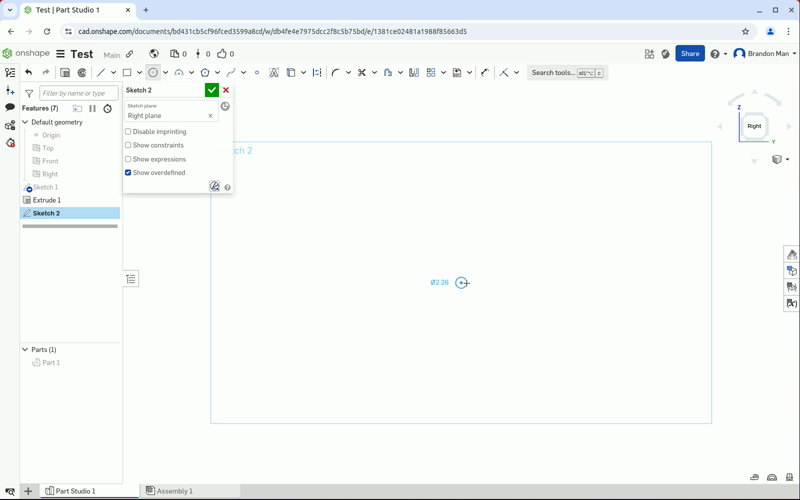
key(esc)
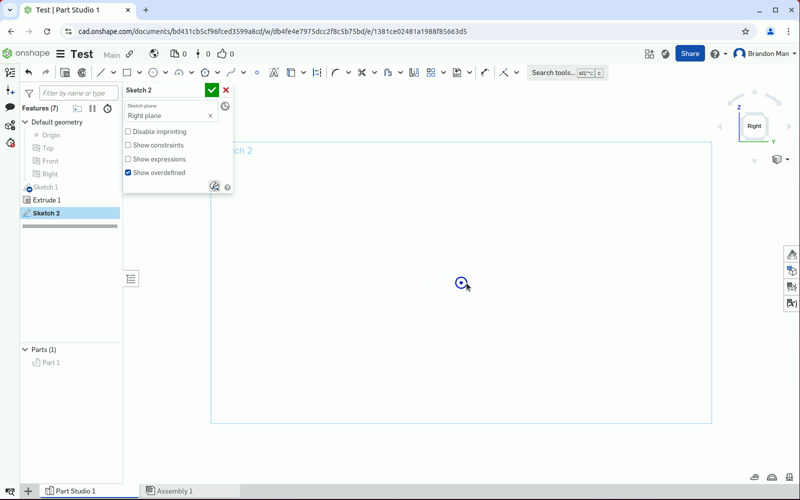
key(c)
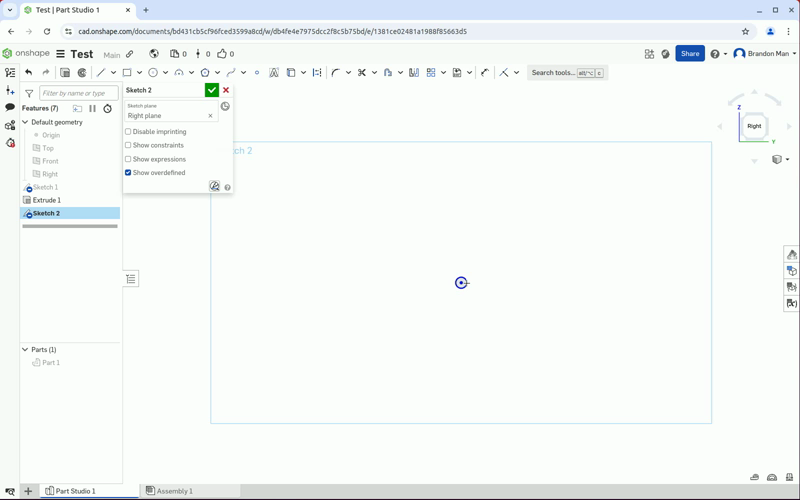
key_down(shift)
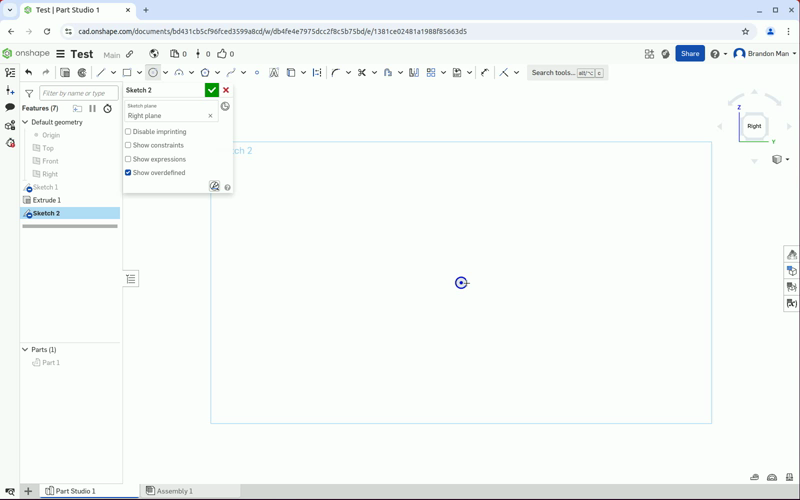
mouse_move(461, 282)
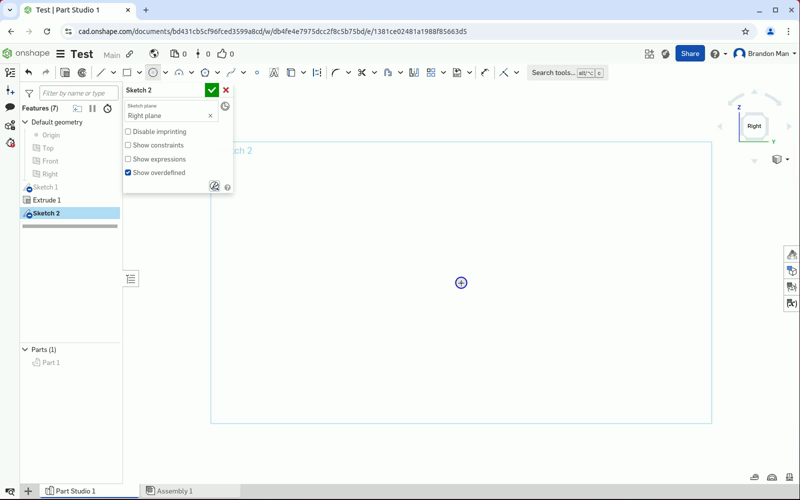
click(461, 282)
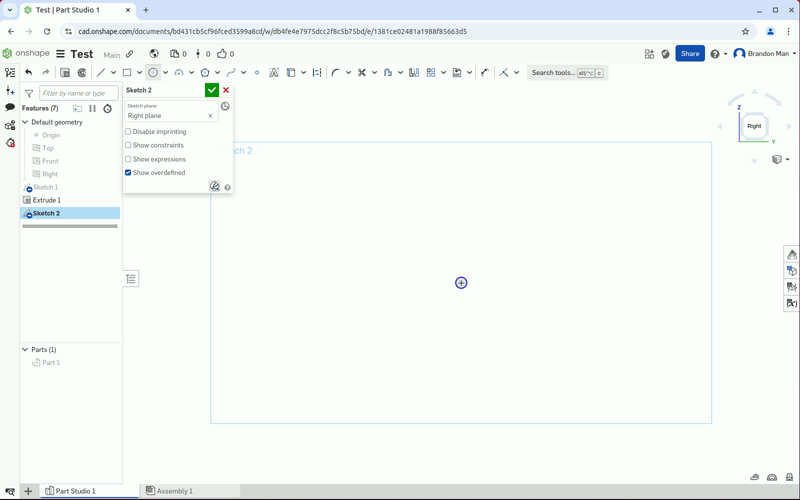
key_up(shift)
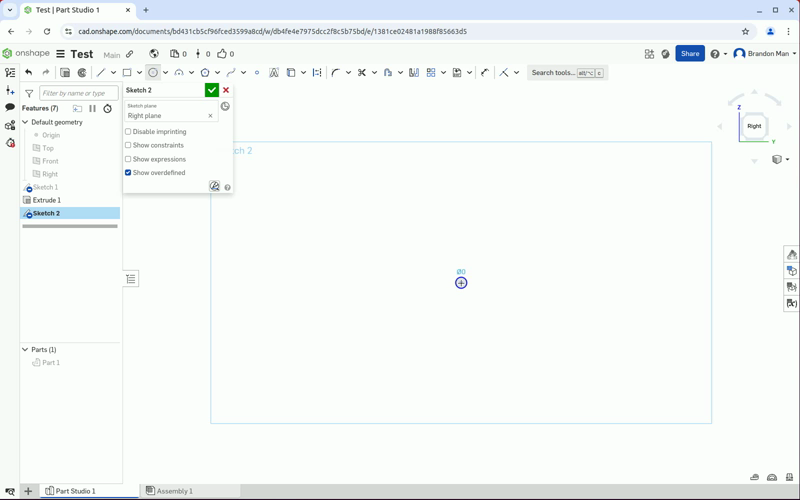
mouse_move(463, 282)
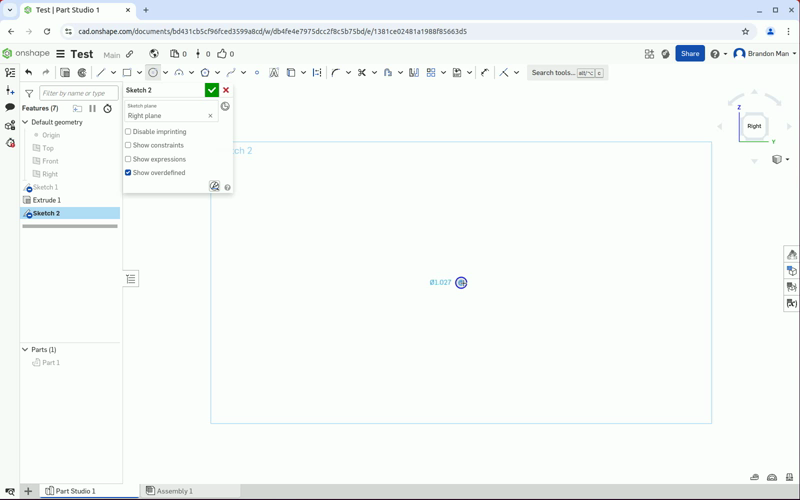
scroll(6)
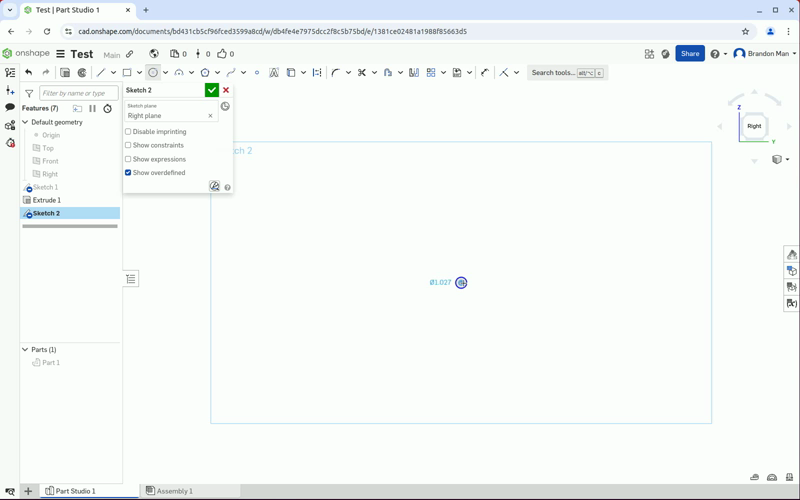
scroll(6)
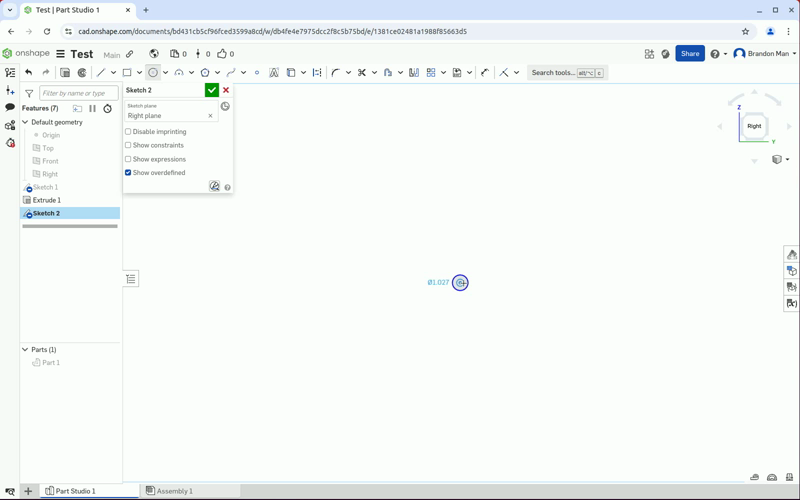
scroll(6)
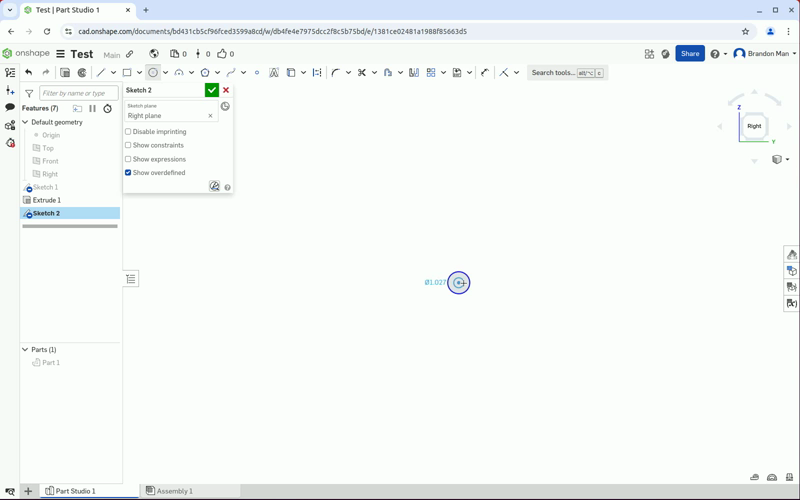
scroll(6)
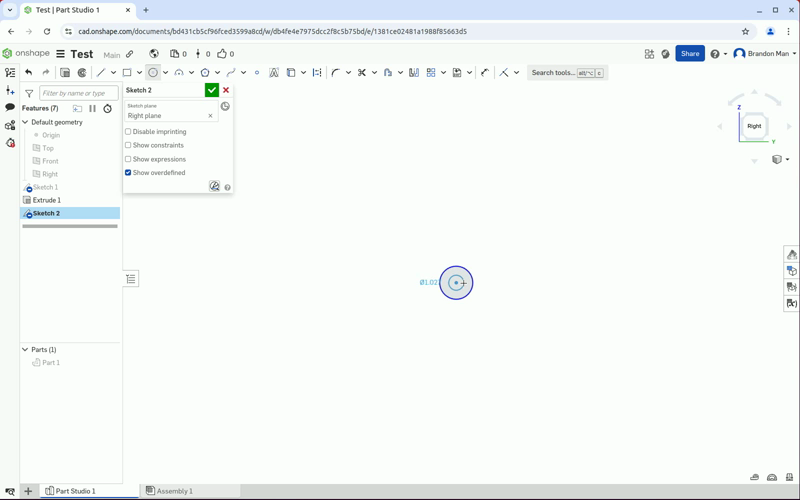
scroll(6)
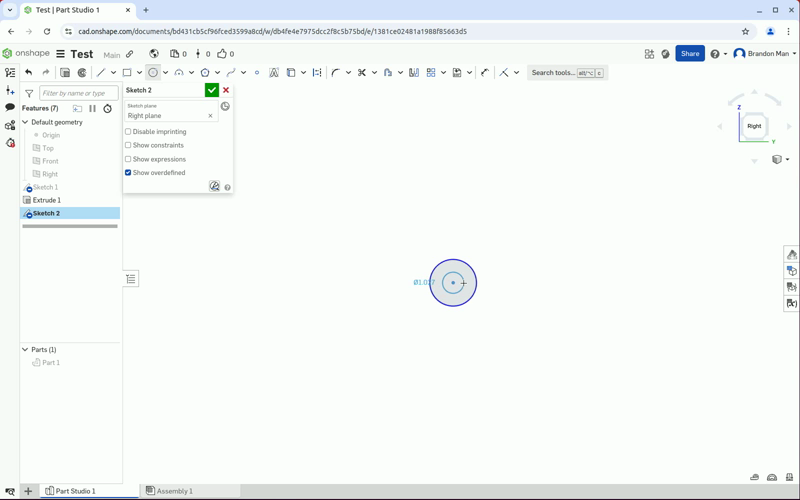
scroll(6)
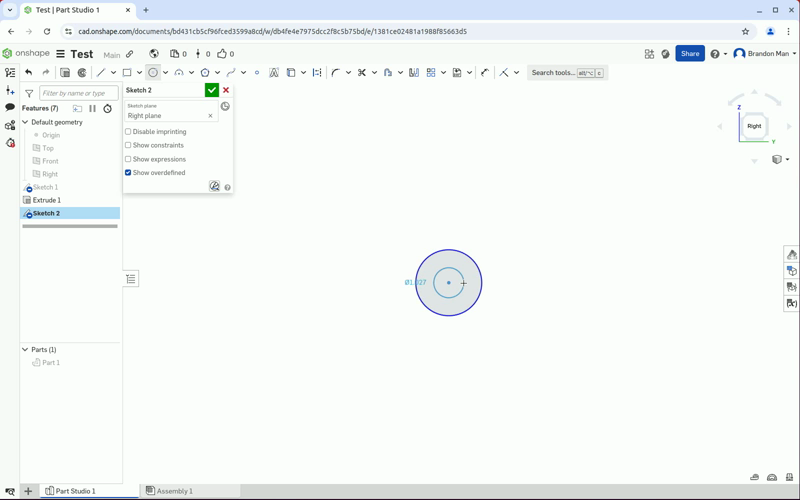
scroll(6)
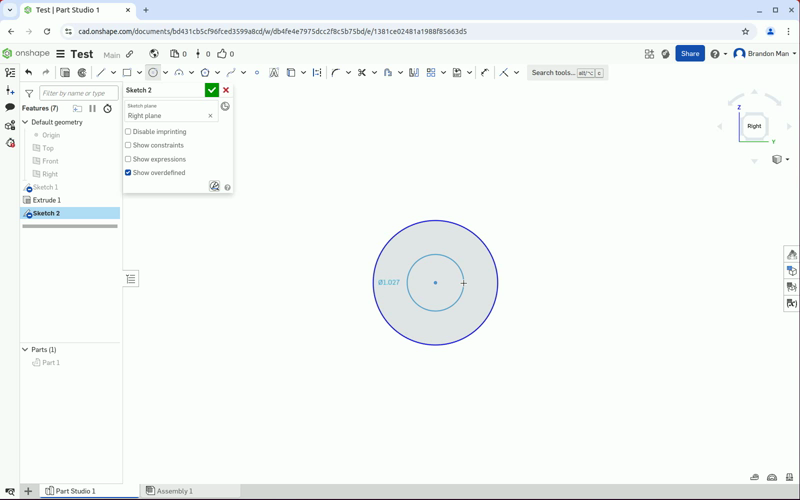
click(463, 282)
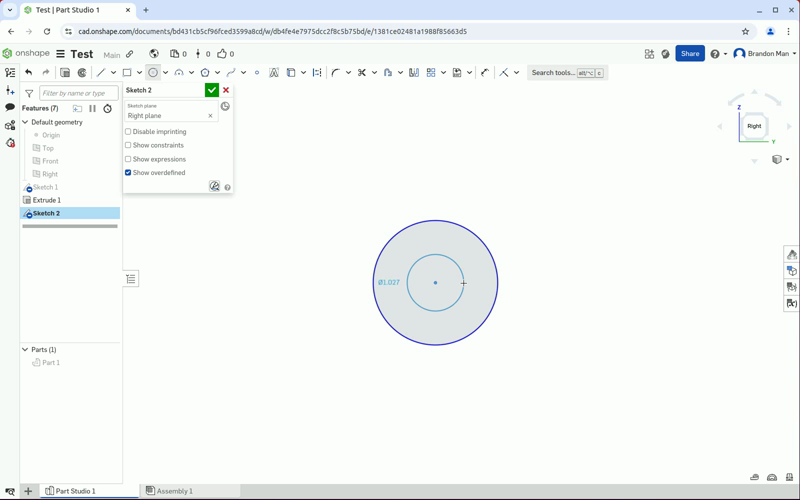
scroll(-6)
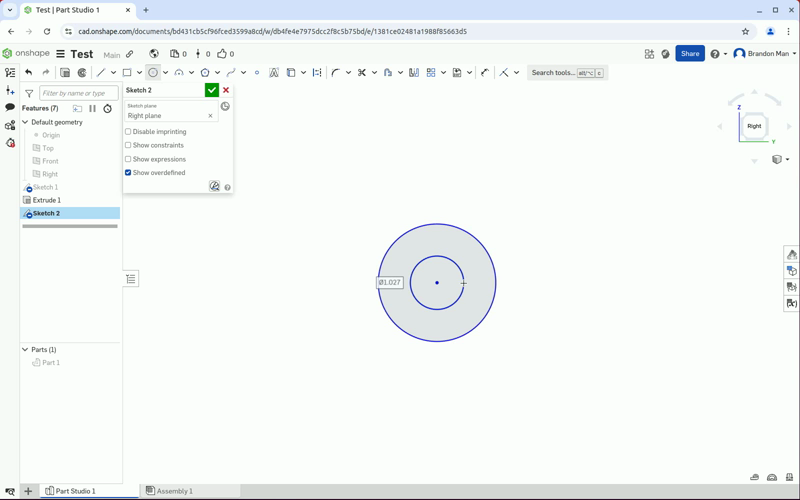
scroll(-6)
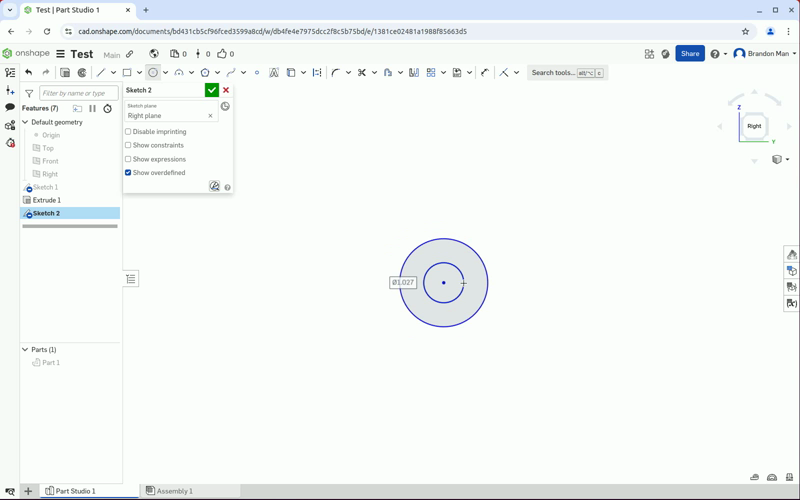
scroll(-6)
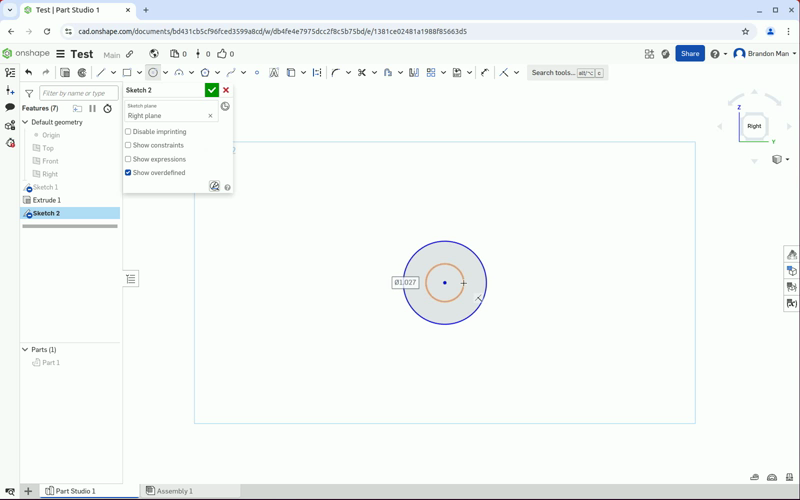
scroll(-6)
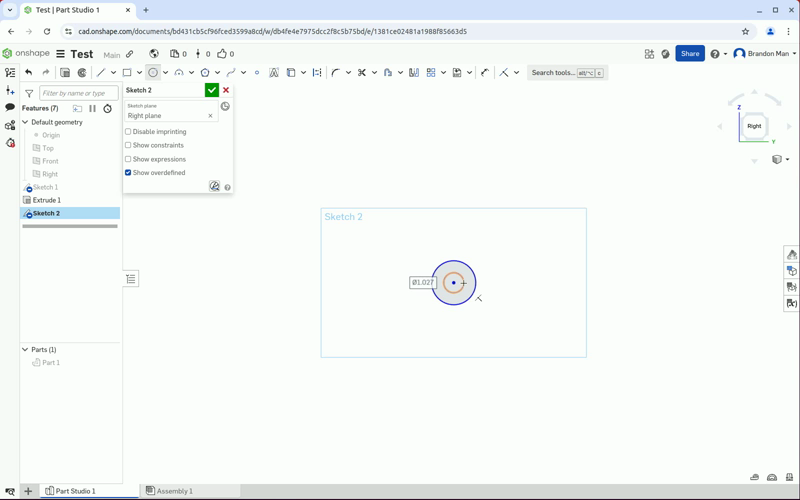
scroll(-6)
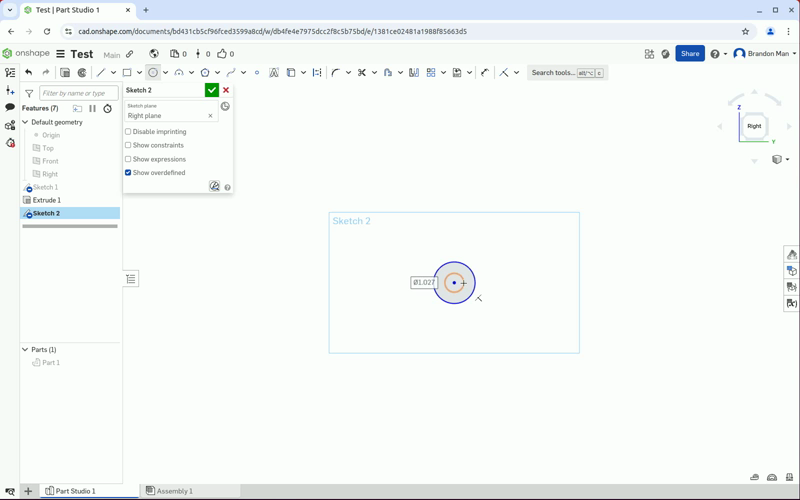
scroll(-6)
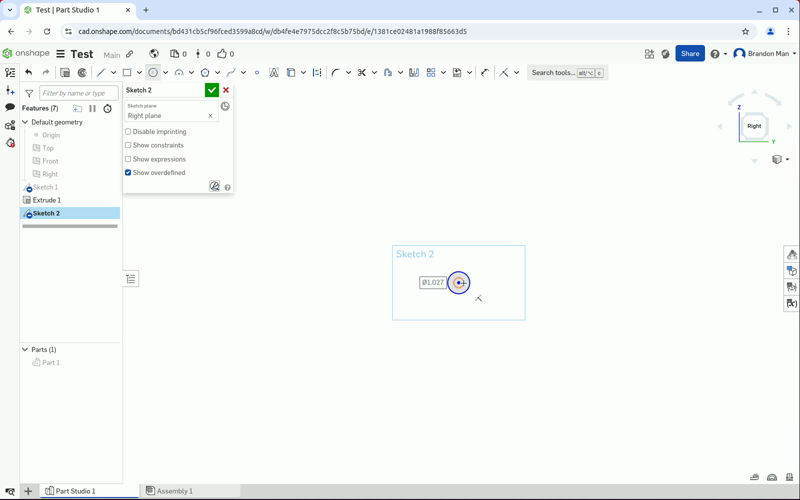
scroll(-6)
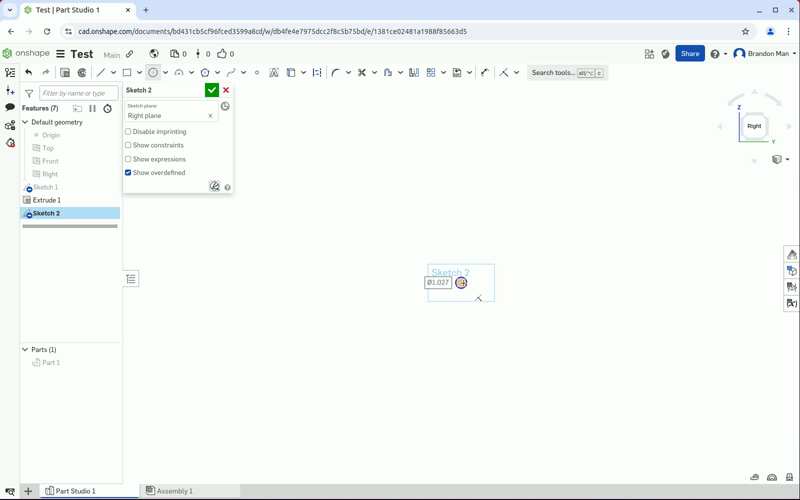
key(esc)
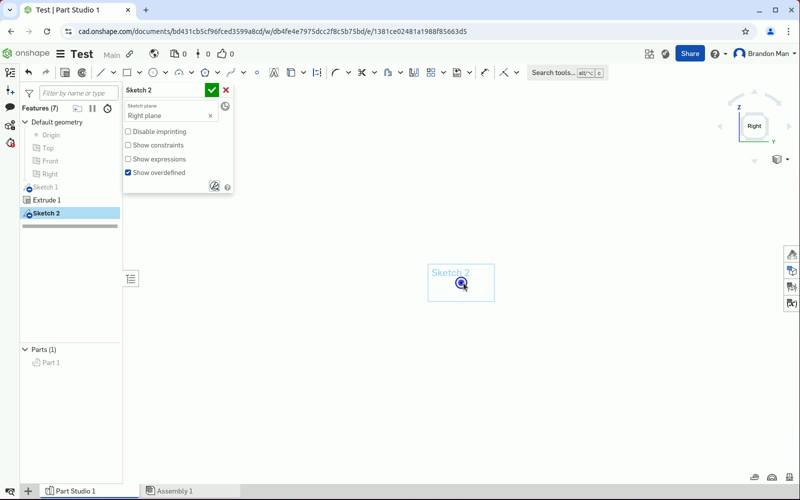
mouse_move(465, 283)
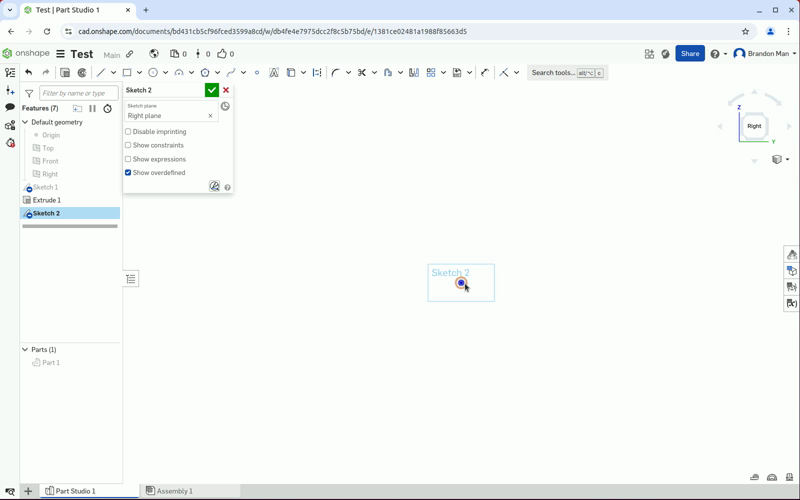
scroll(6)
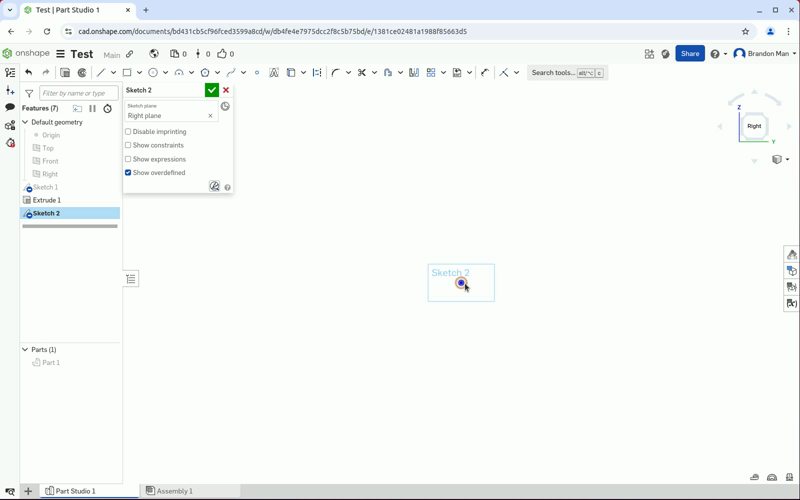
scroll(6)
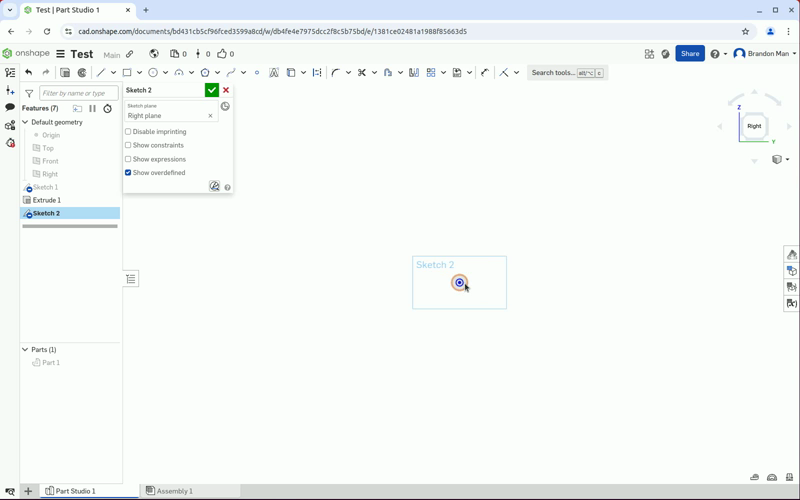
scroll(6)
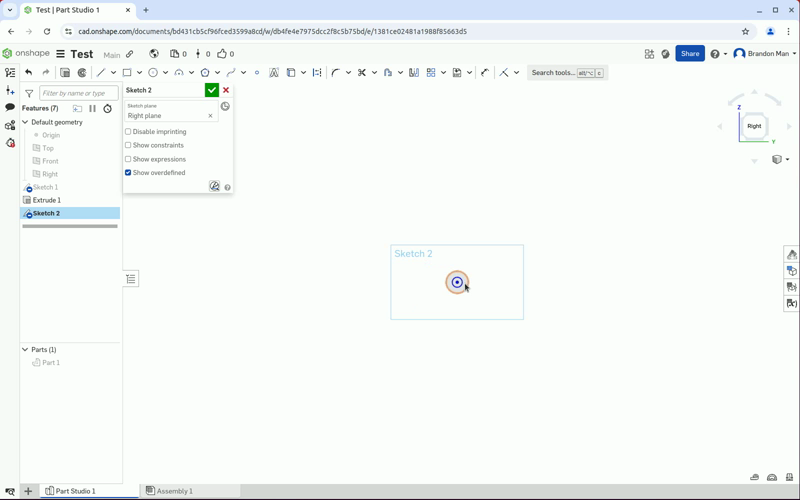
scroll(6)
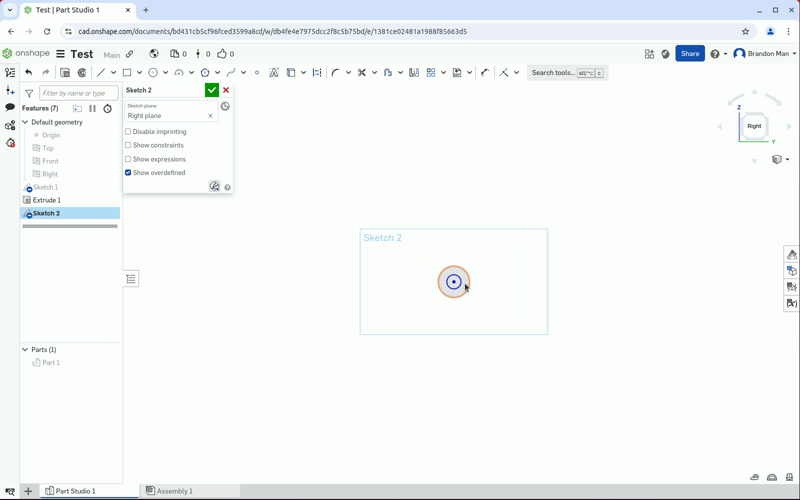
scroll(6)
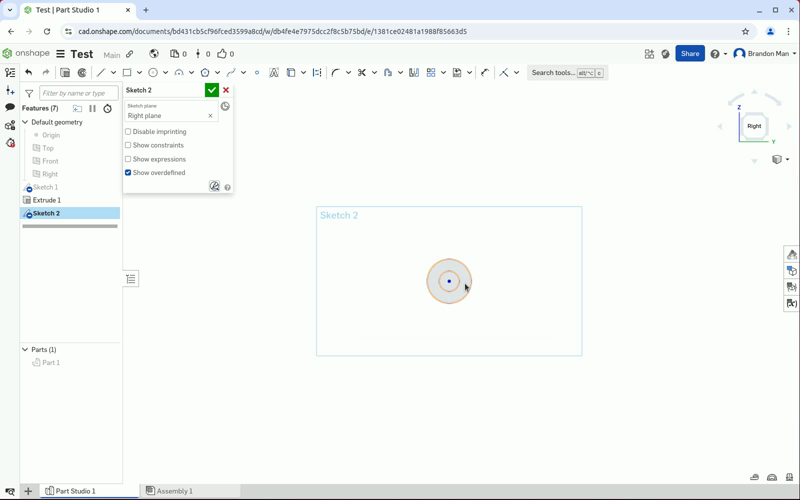
scroll(6)
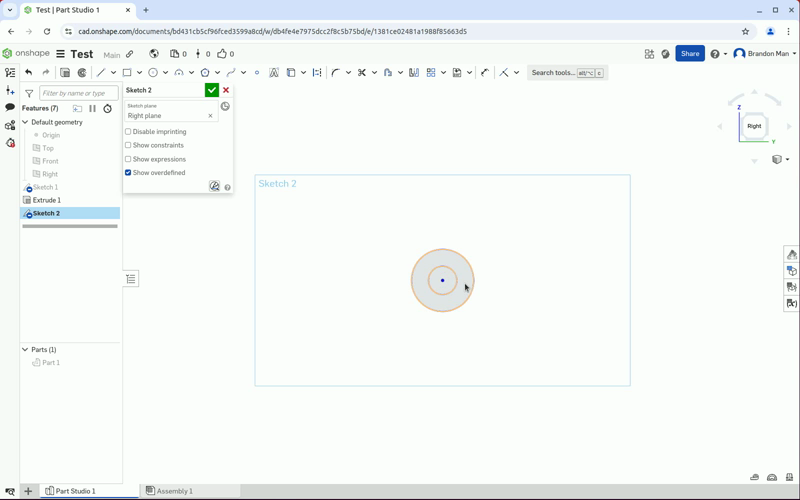
scroll(6)
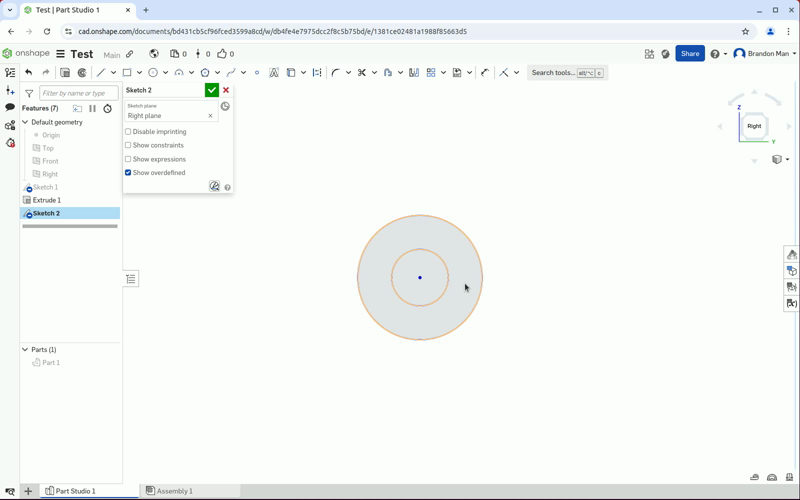
click(465, 283)
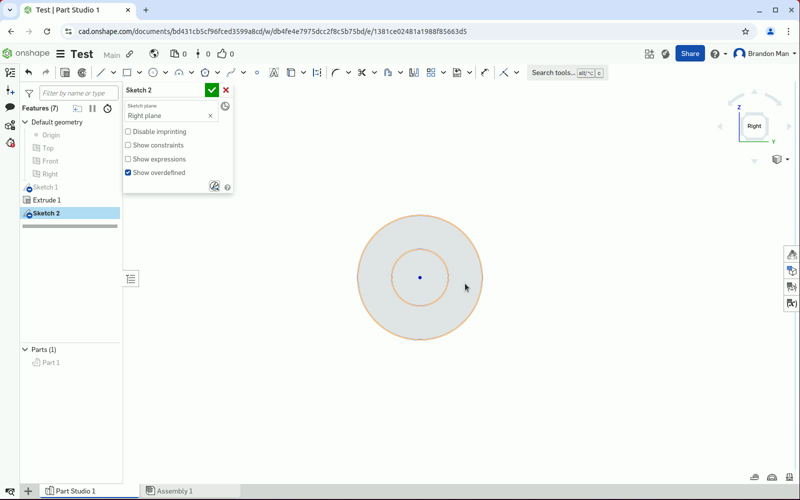
scroll(-6)
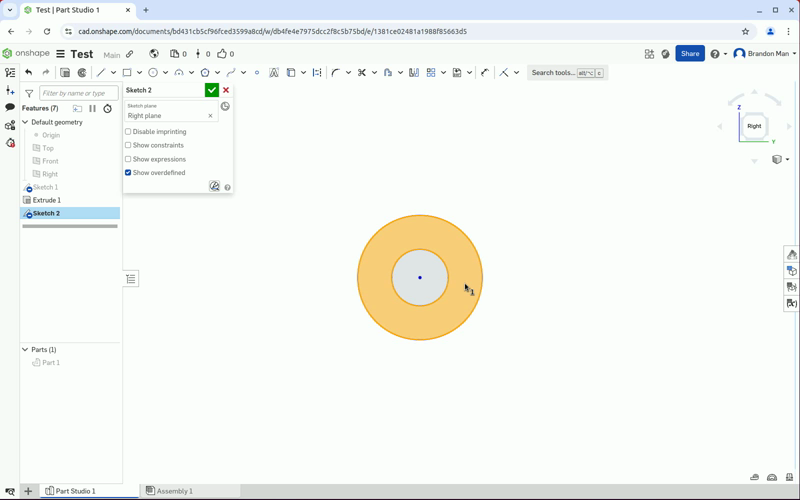
scroll(-6)
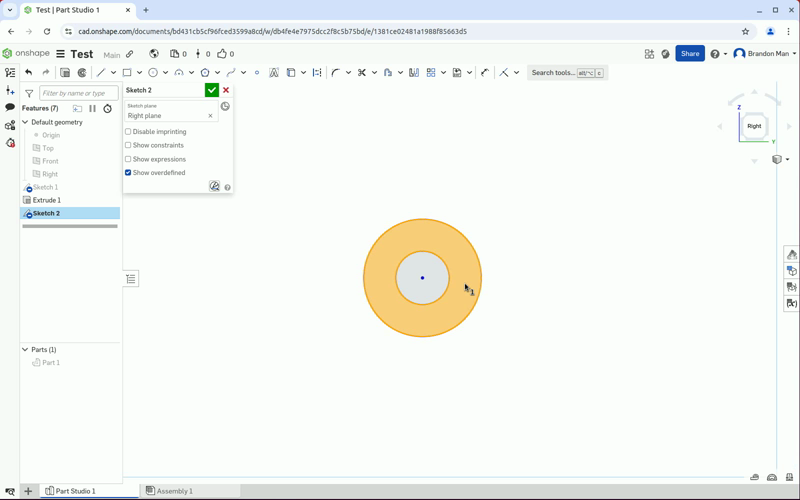
scroll(-6)
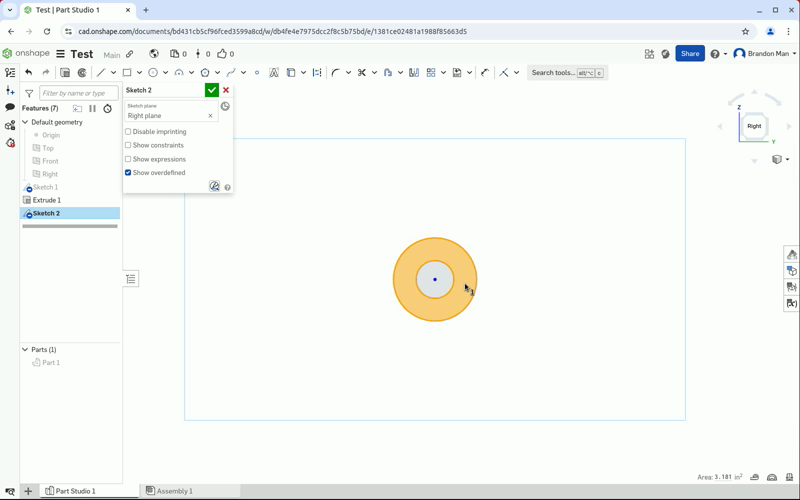
scroll(-6)
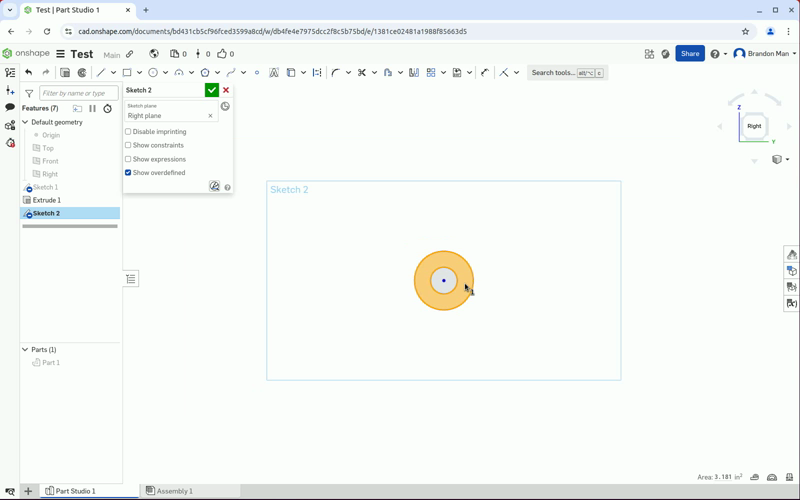
scroll(-6)
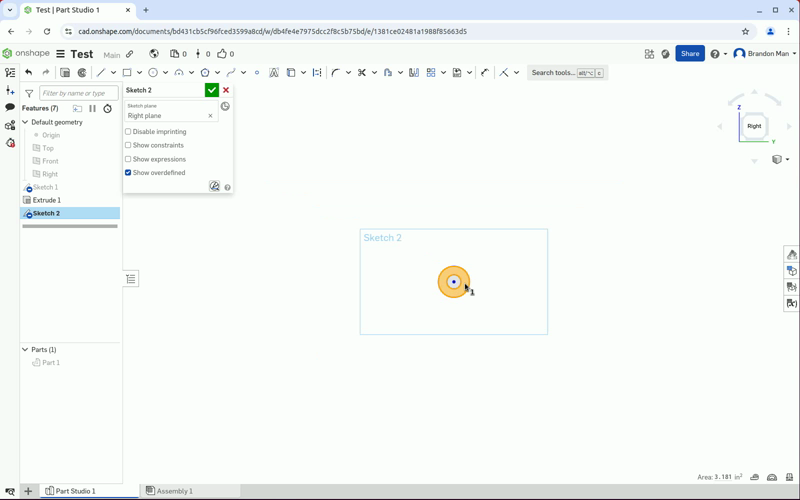
scroll(-6)
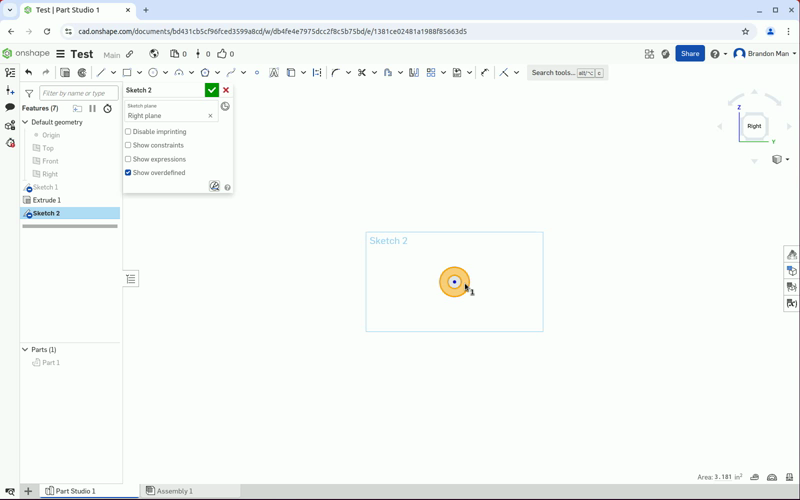
scroll(-6)
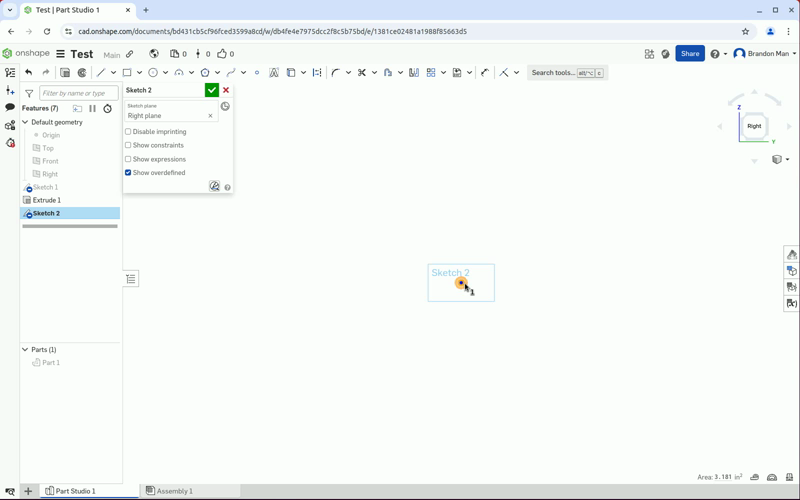
mouse_move(73, 352)
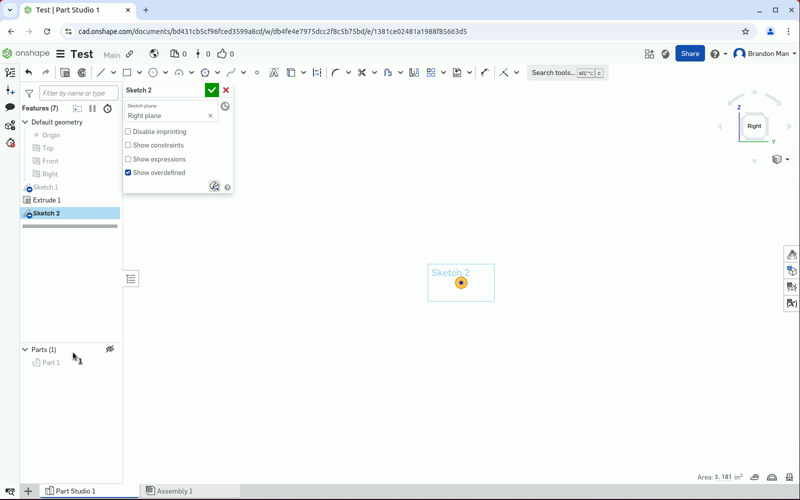
key(shift+y)
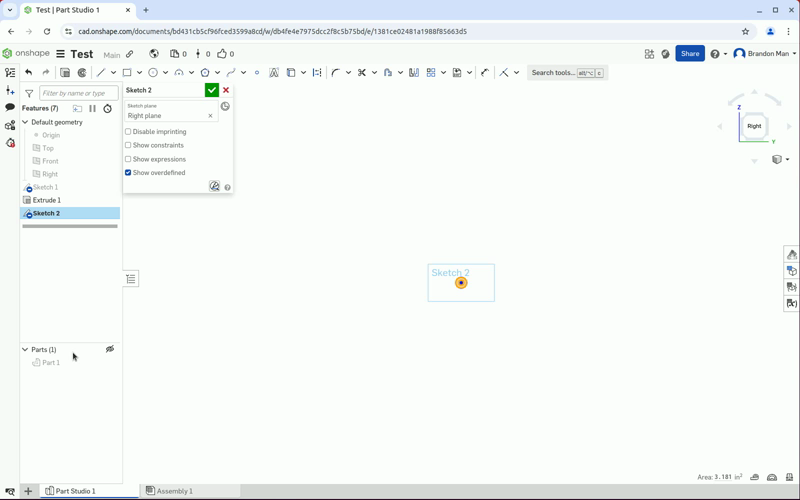
key(shift+e)
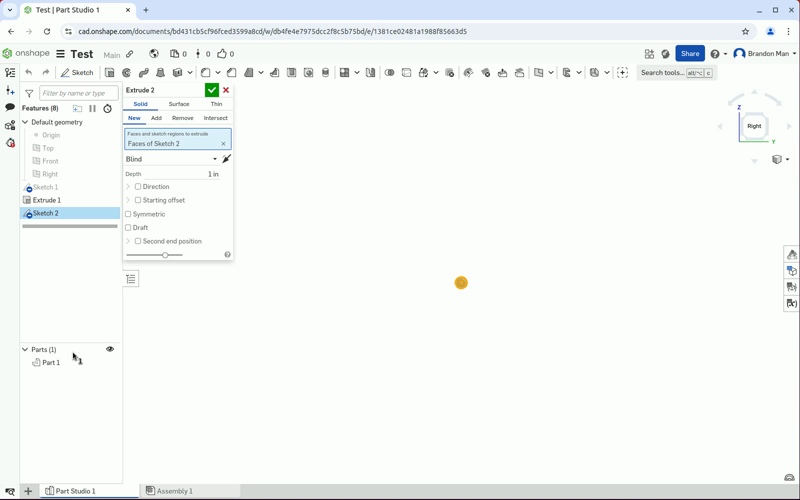
mouse_move(143, 106)
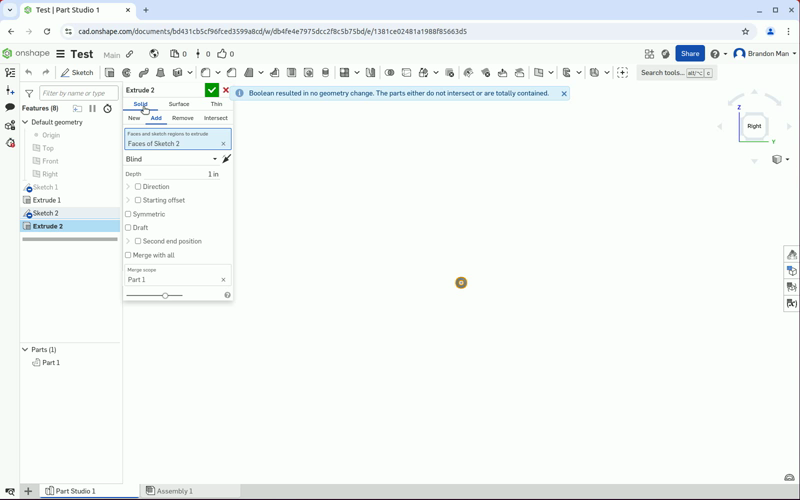
click(143, 106)
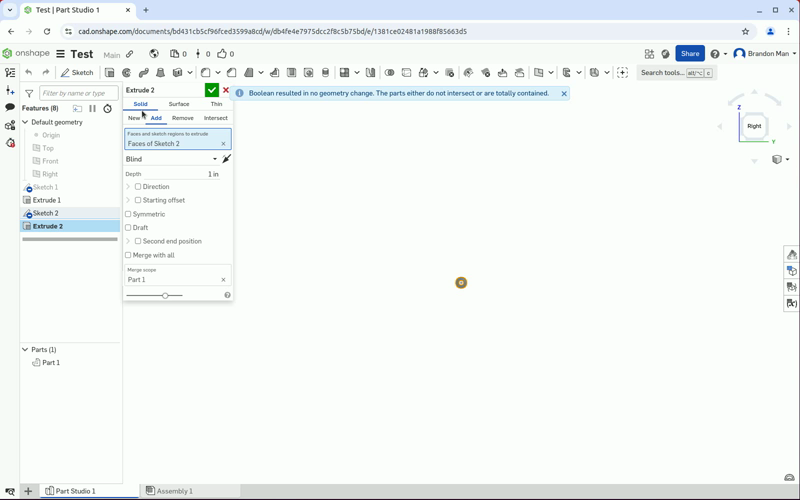
mouse_move(137, 120)
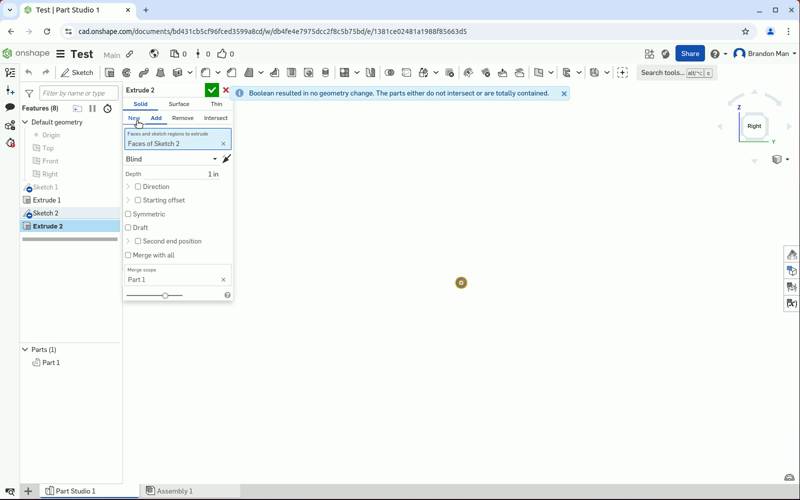
click(137, 120)
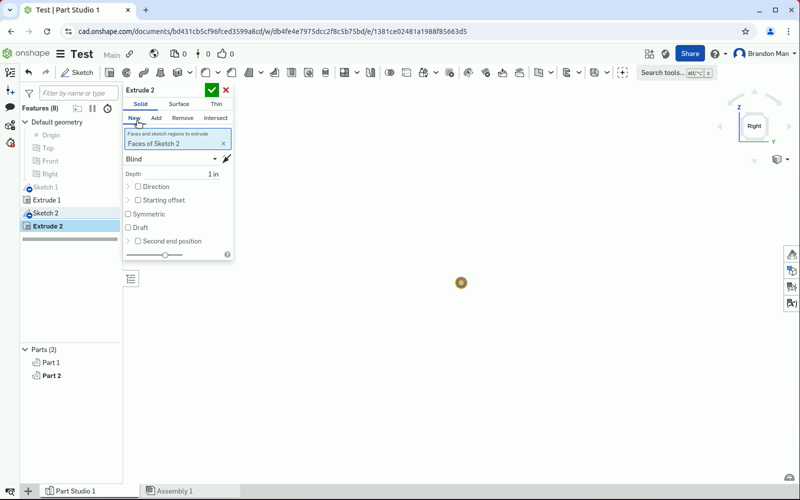
key(tab, 4)
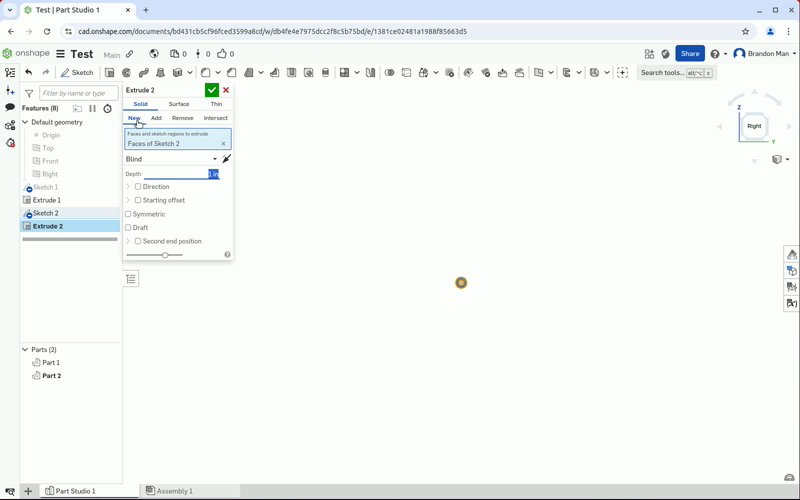
text(-11.554)
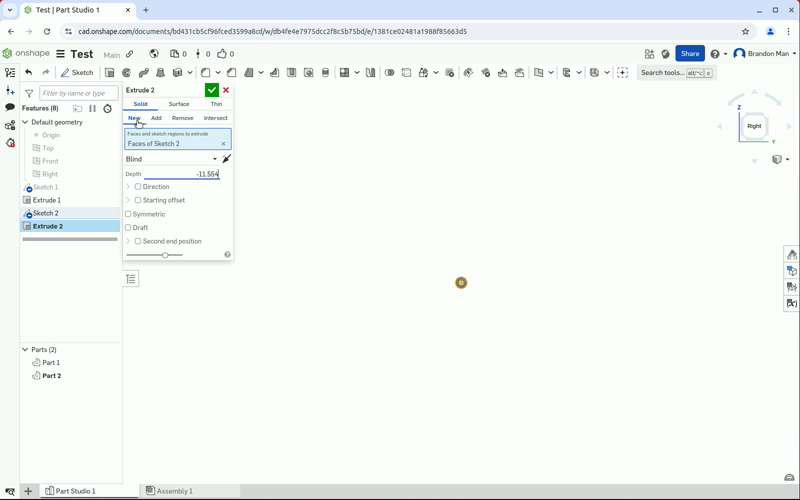
key(enter)
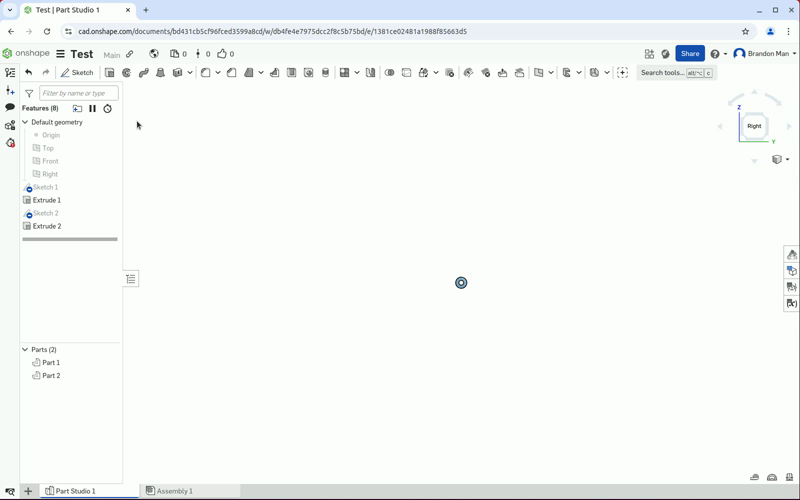
key(shift+h)
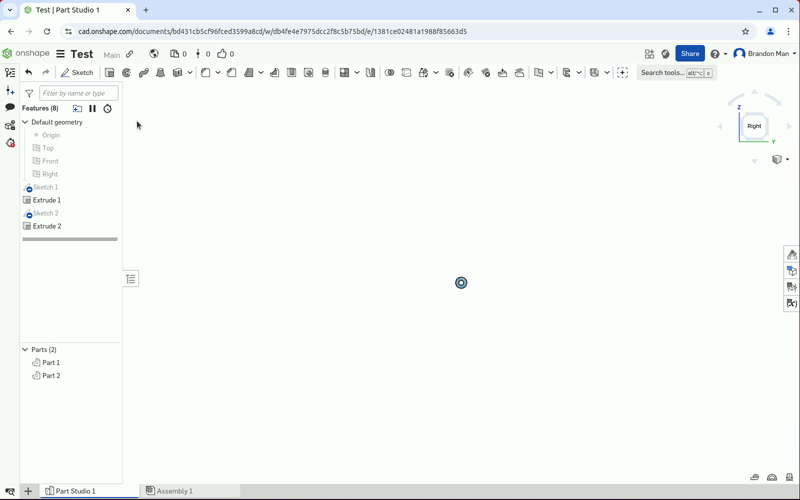
key(shift+h)
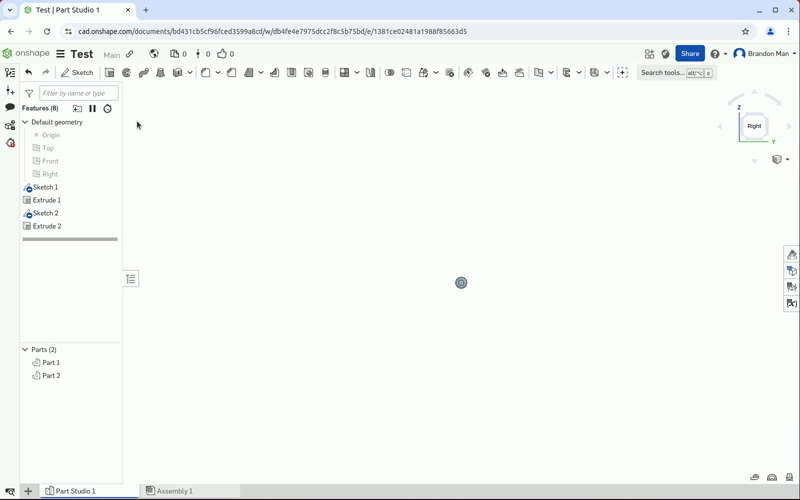
key(shift+7)
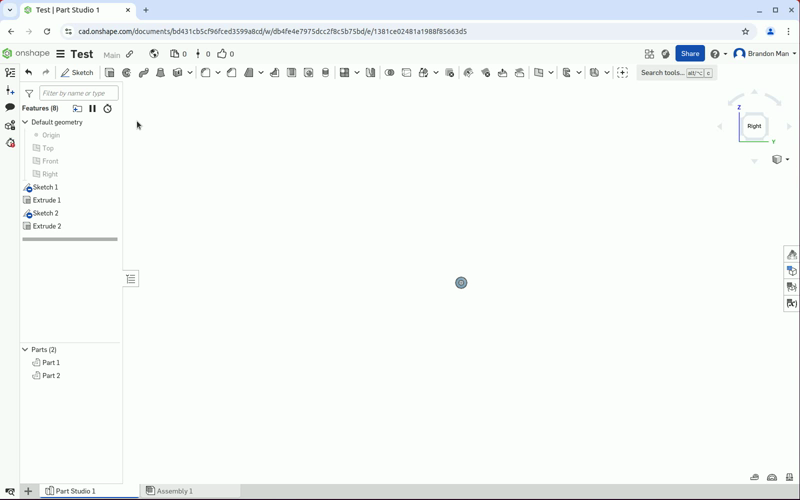
key(right, 2)
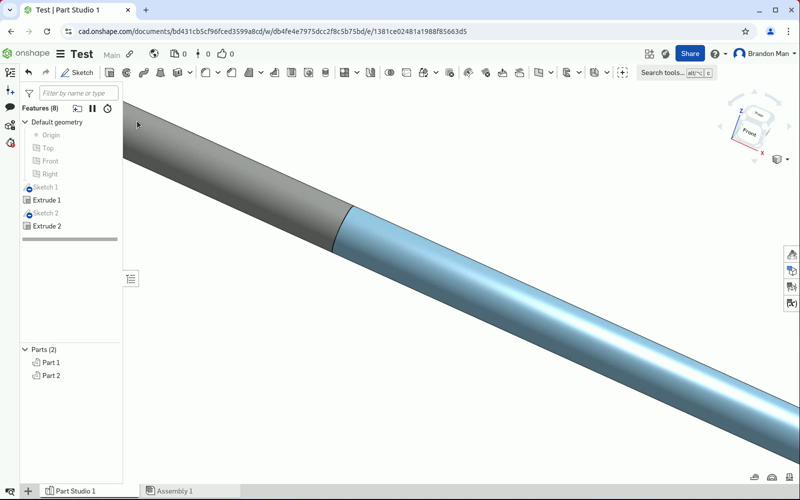
key(down, 2)
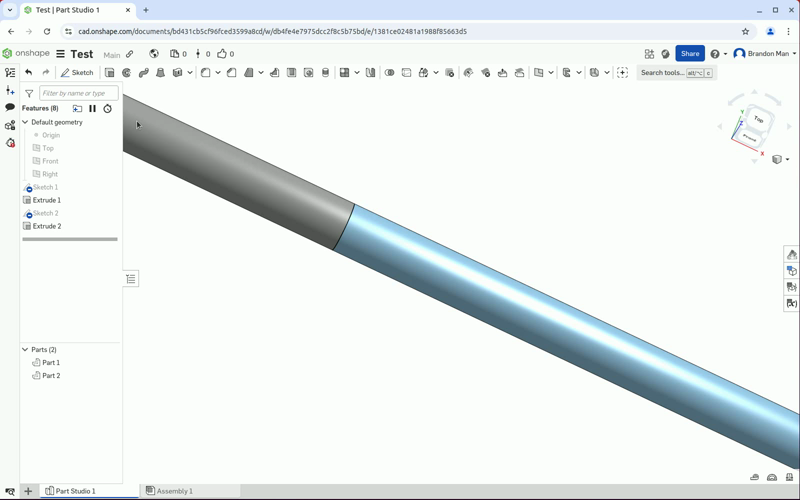
key(up, 2)
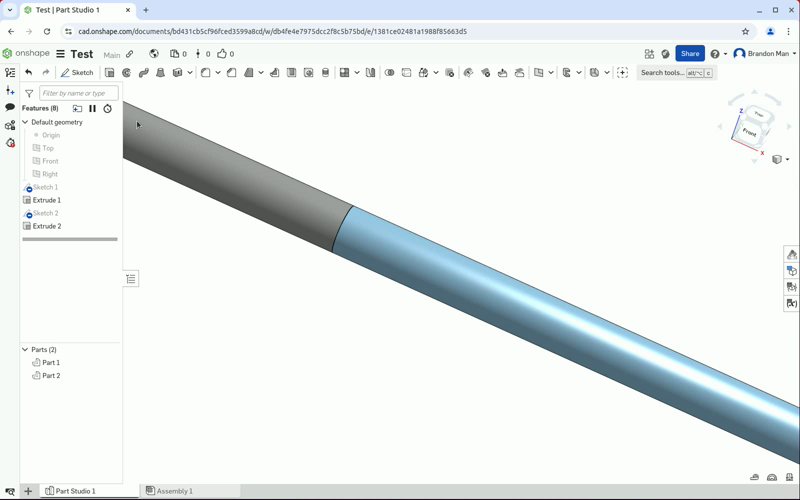
key(left, 2)
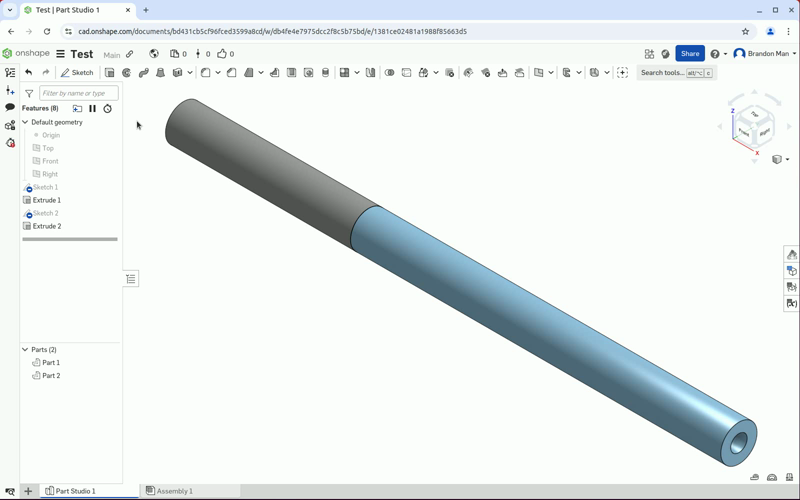
mouse_move(73, 189)
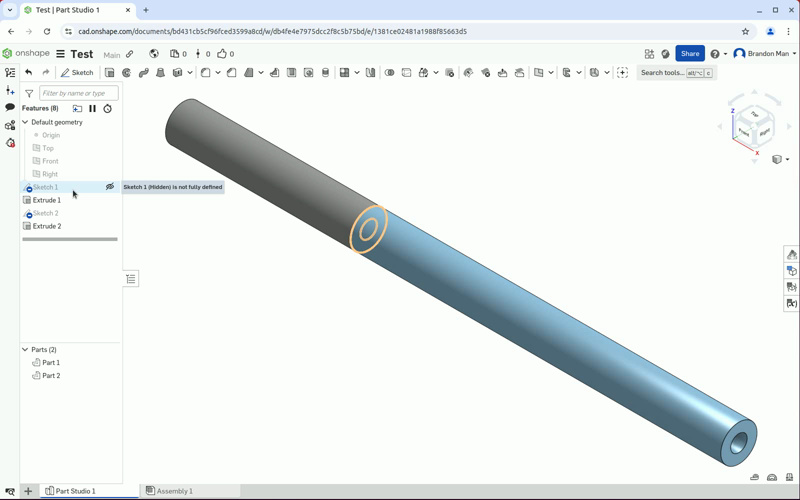
click(73, 189)